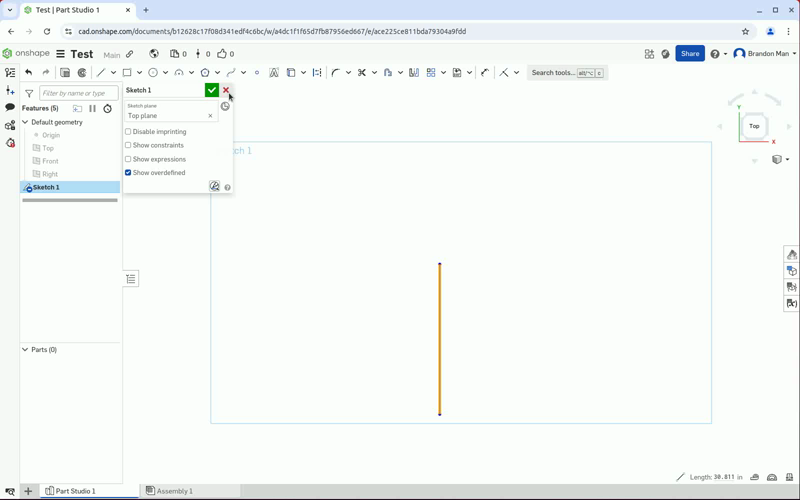
key(shift+h)
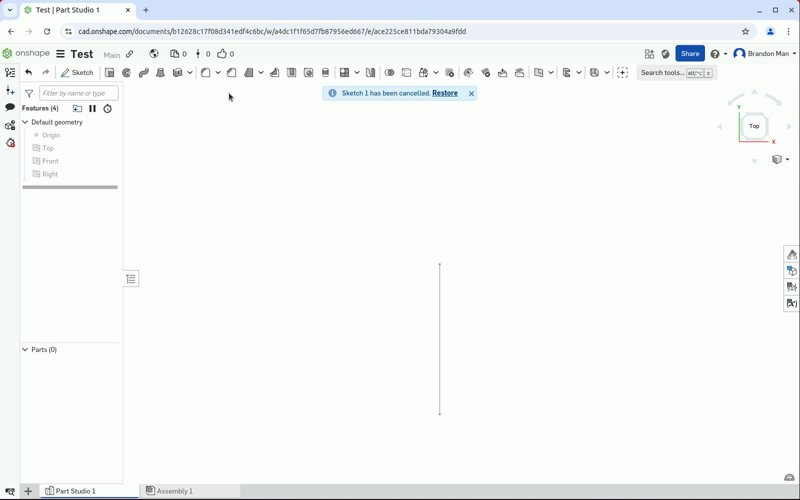
mouse_move(73, 352)
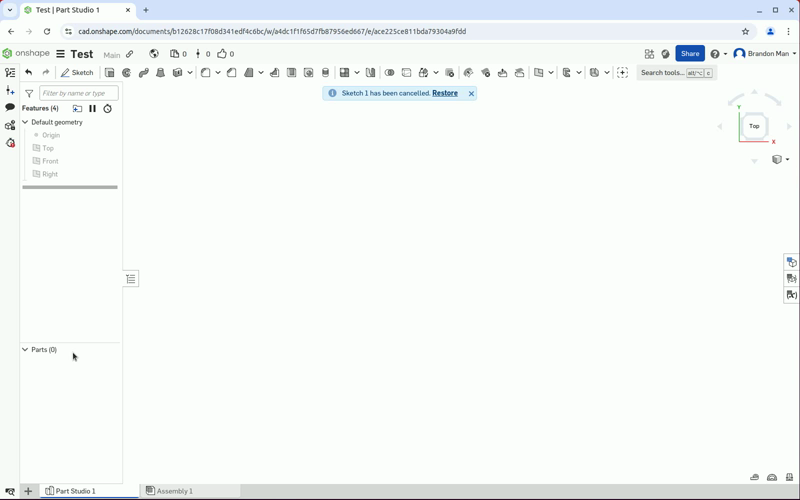
key(y)
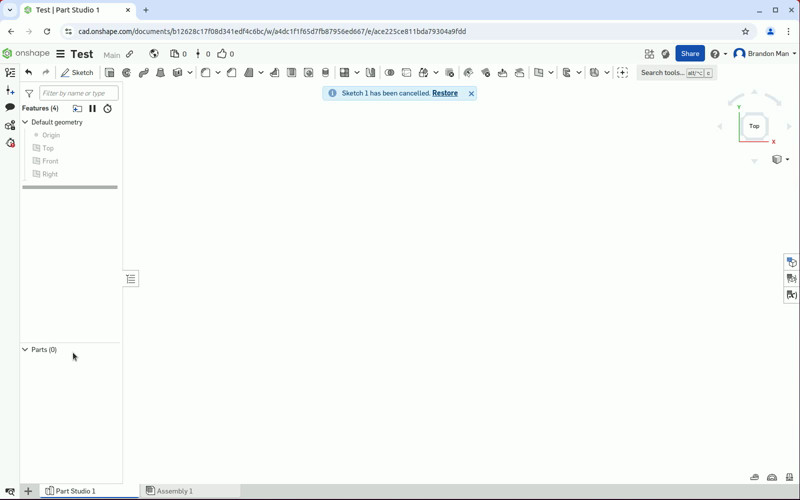
key(shift+p)
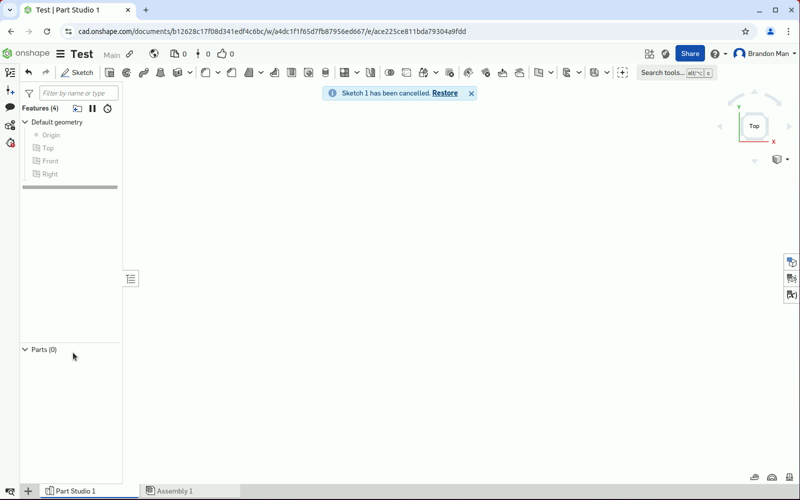
key(space)
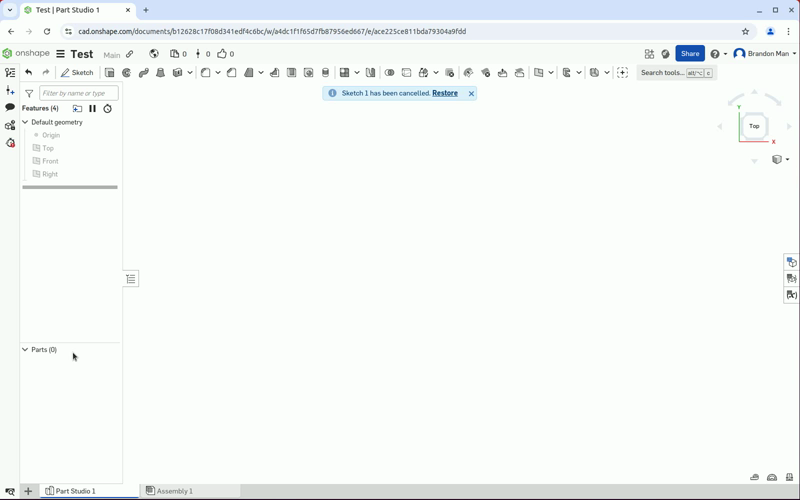
key_down(shift)
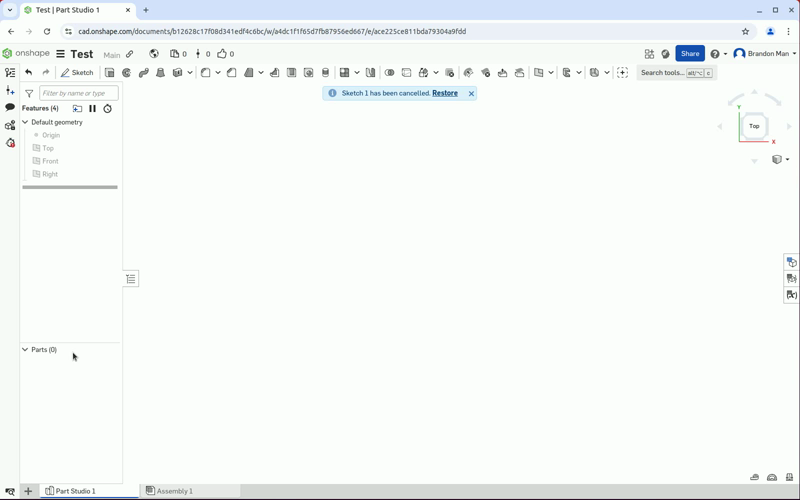
key(up)
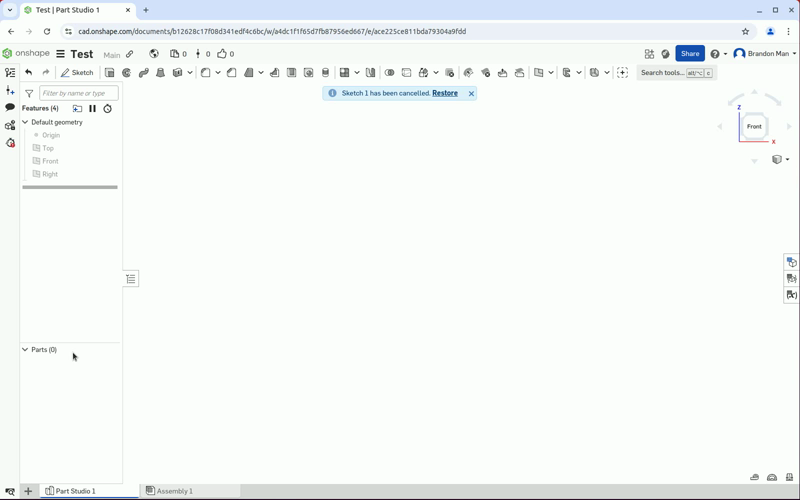
key_up(shift)
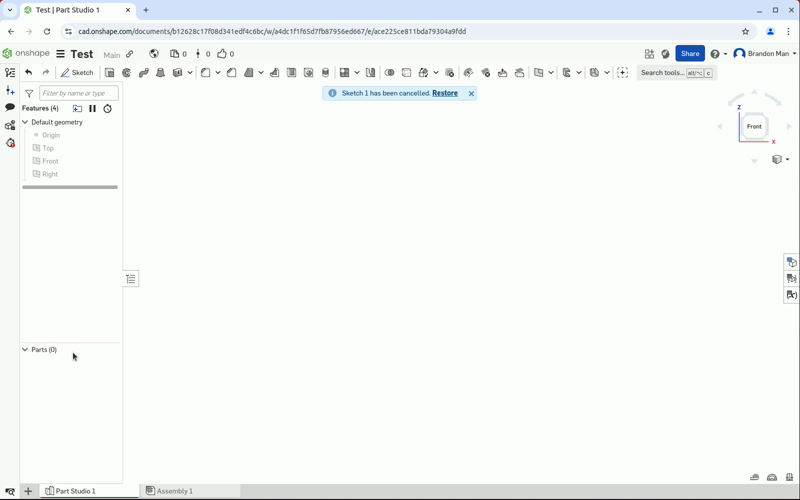
mouse_move(73, 352)
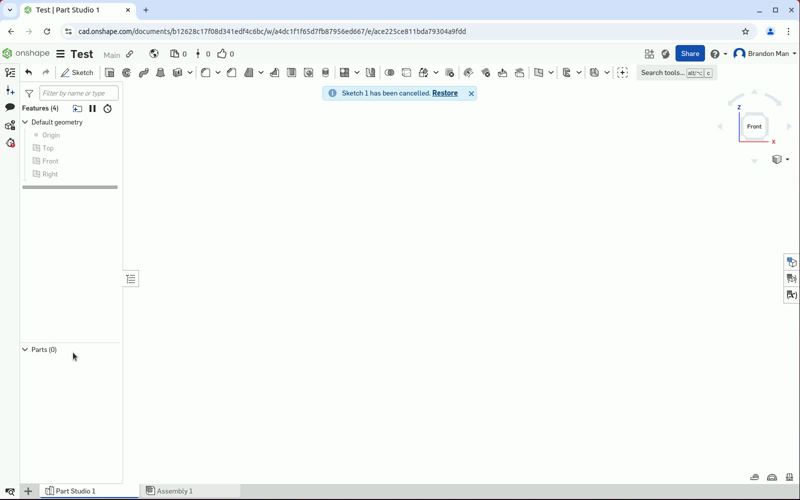
key(shift+y)
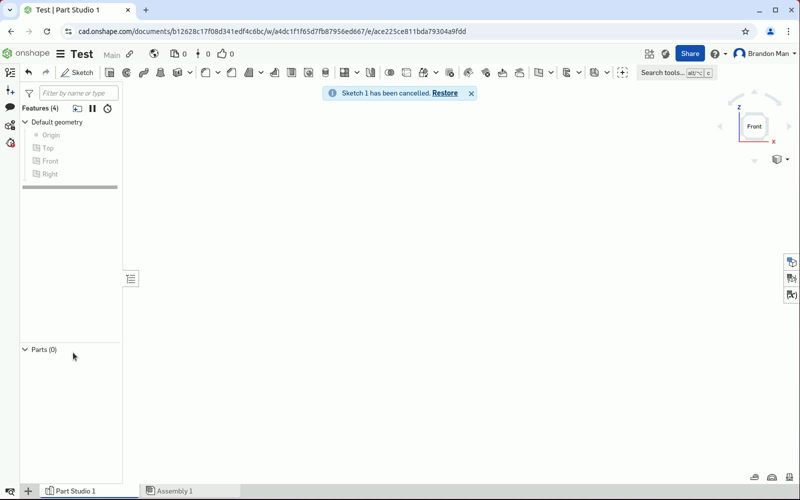
key(shift+s)
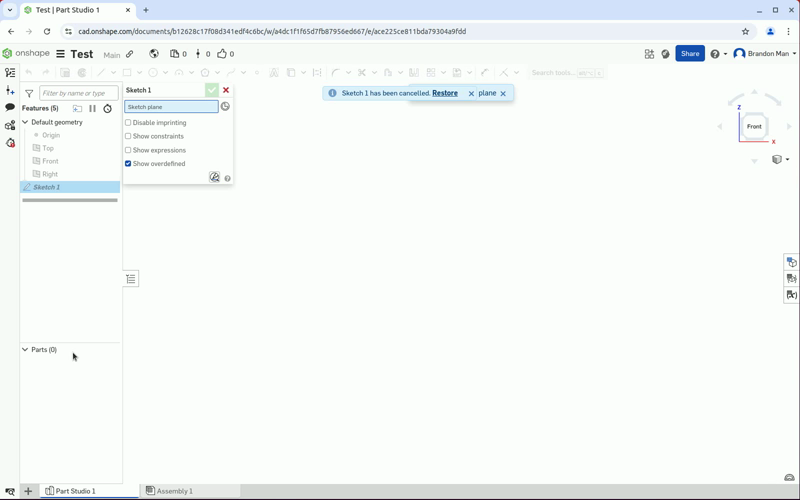
mouse_move(73, 163)
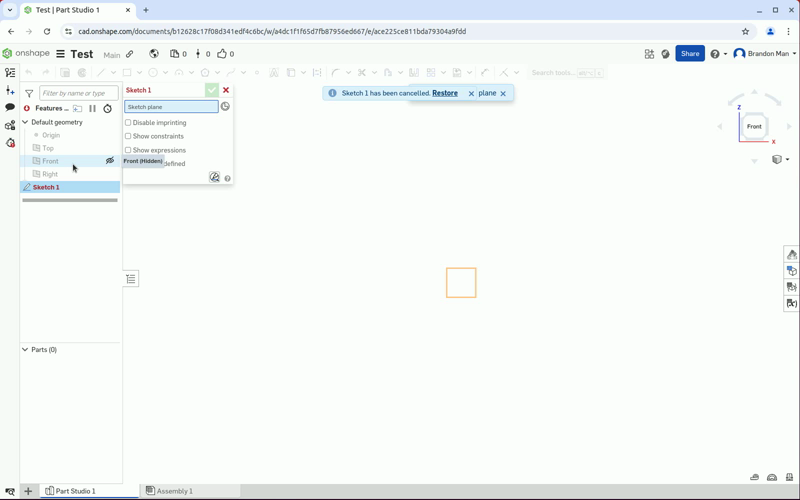
click(73, 163)
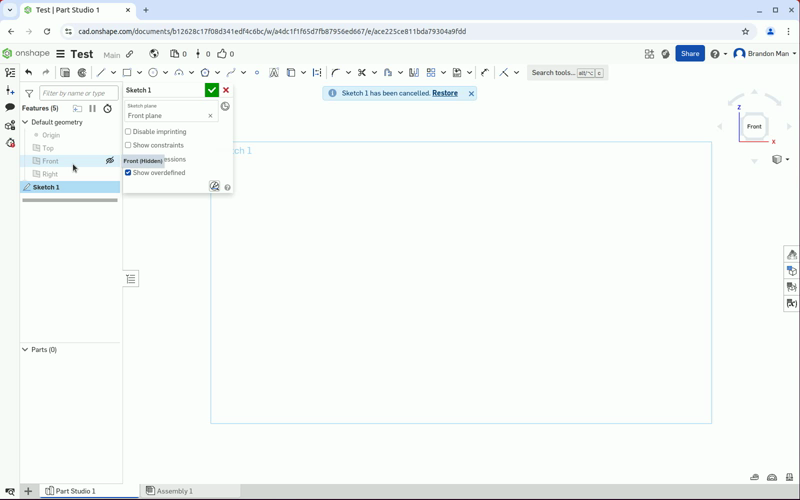
mouse_move(73, 352)
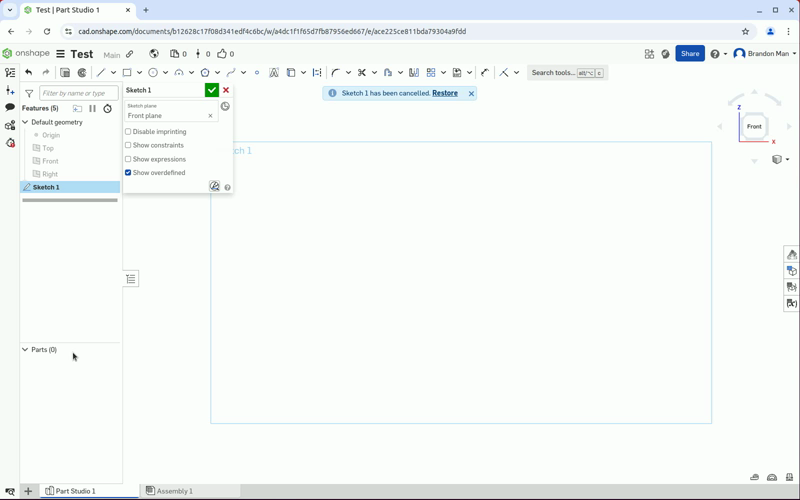
key(y)
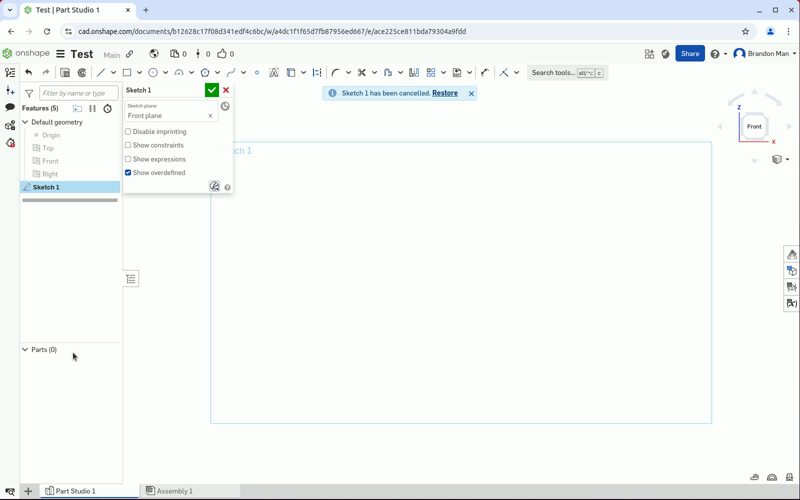
key(l)
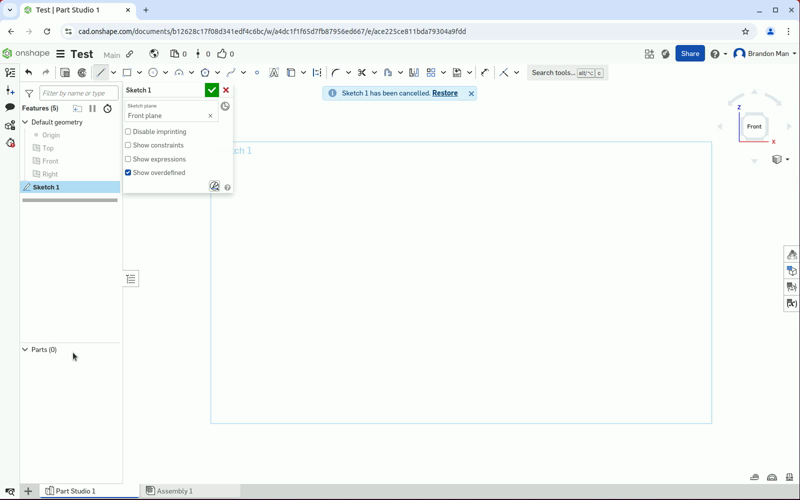
key_down(shift)
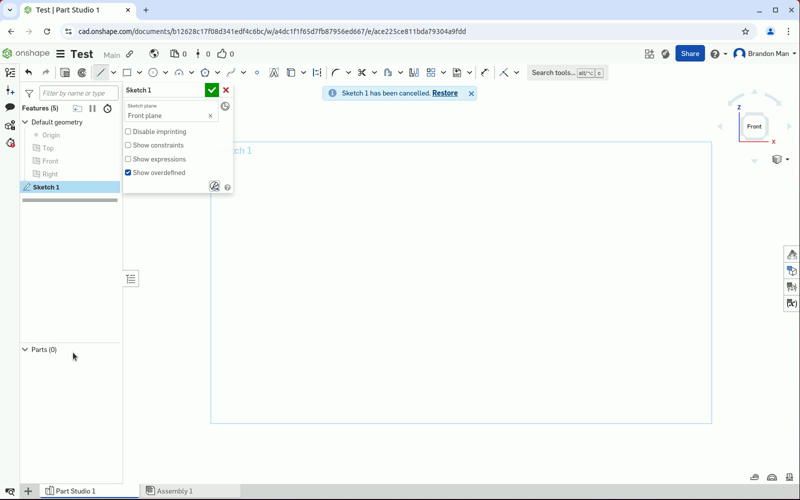
mouse_move(405, 332)
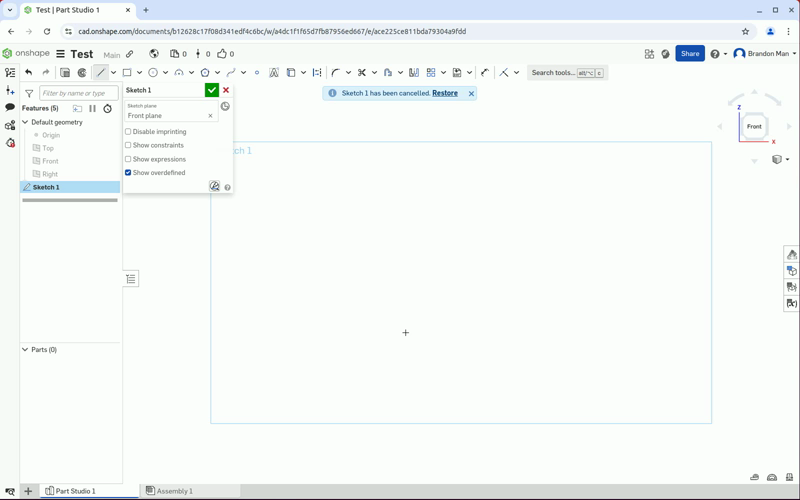
click(405, 332)
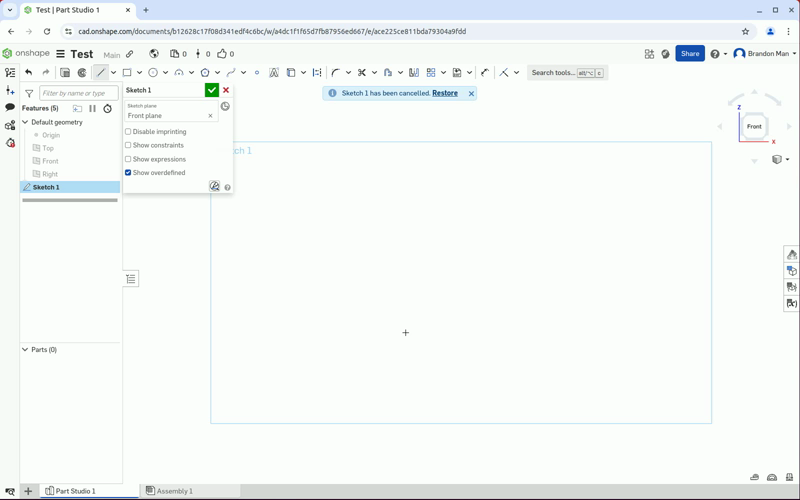
key_up(shift)
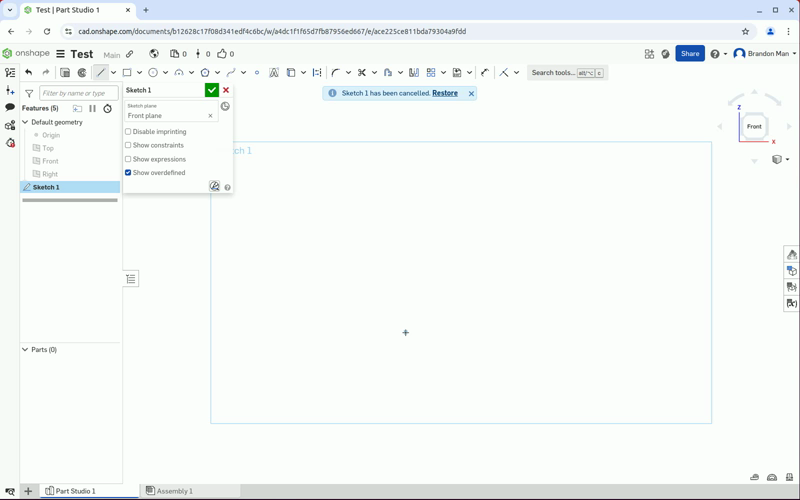
key_down(shift)
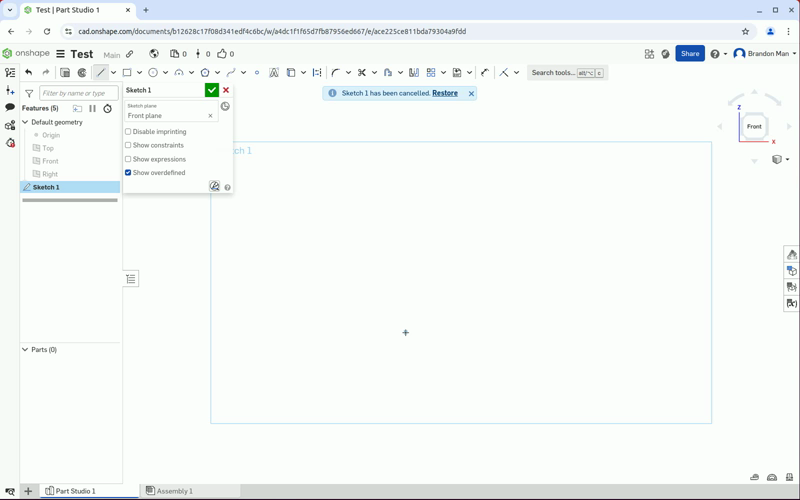
mouse_move(435, 332)
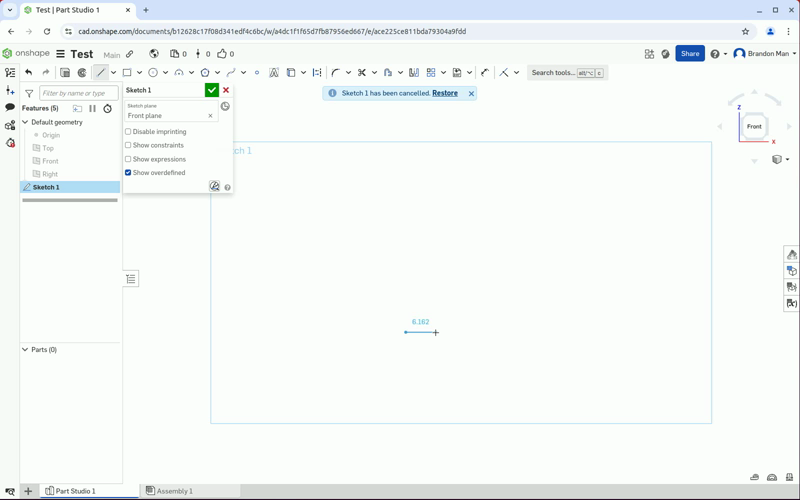
mouse_move(463, 332)
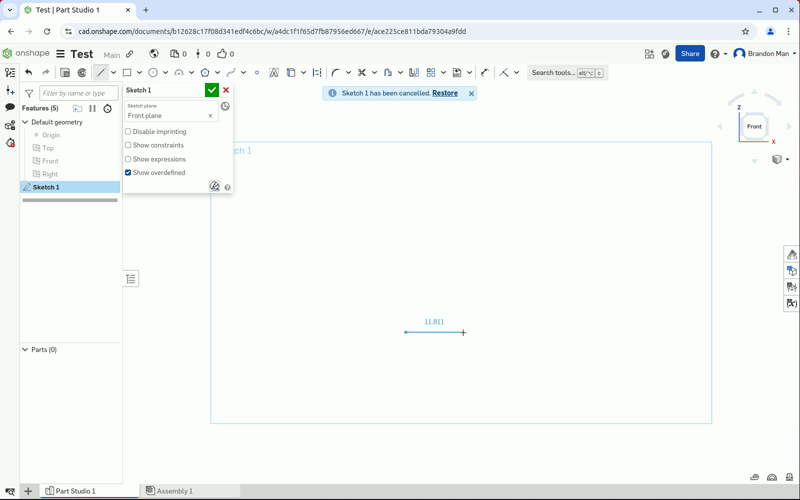
click(463, 332)
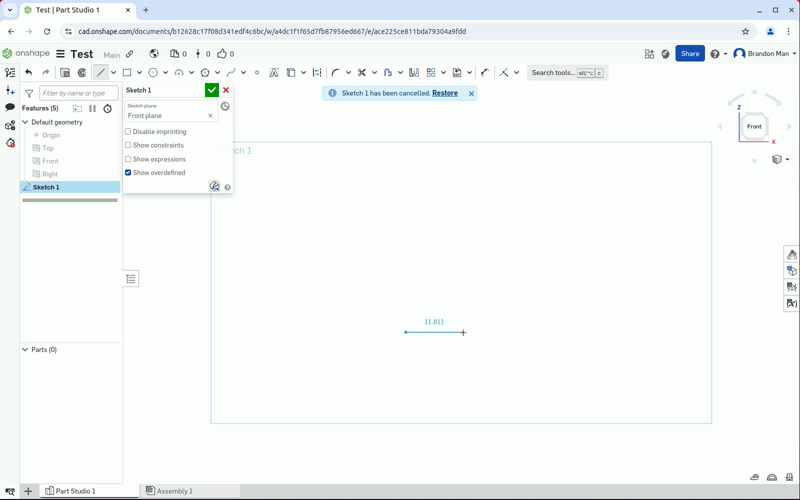
key_up(shift)
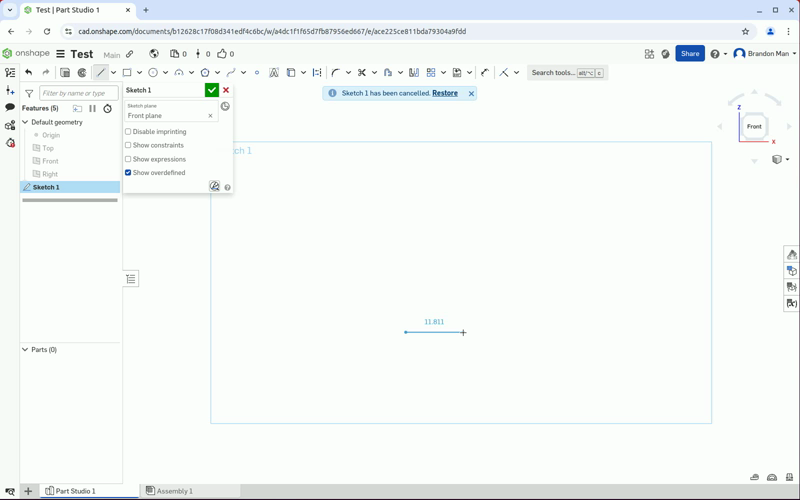
key_down(shift)
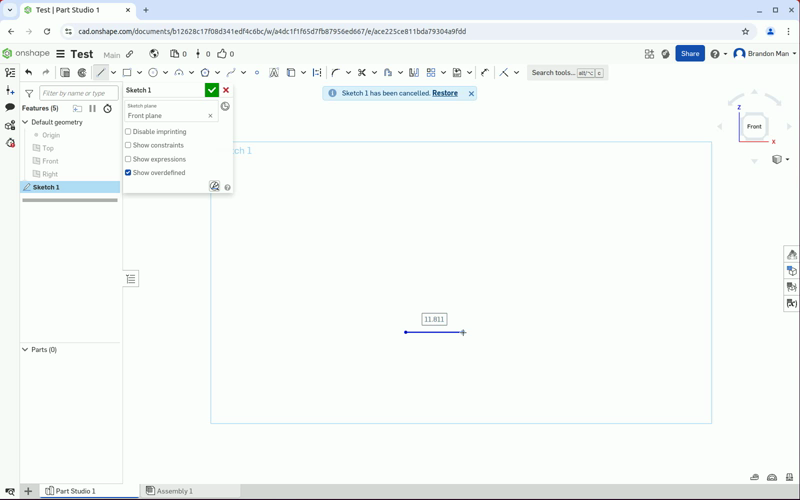
mouse_move(463, 235)
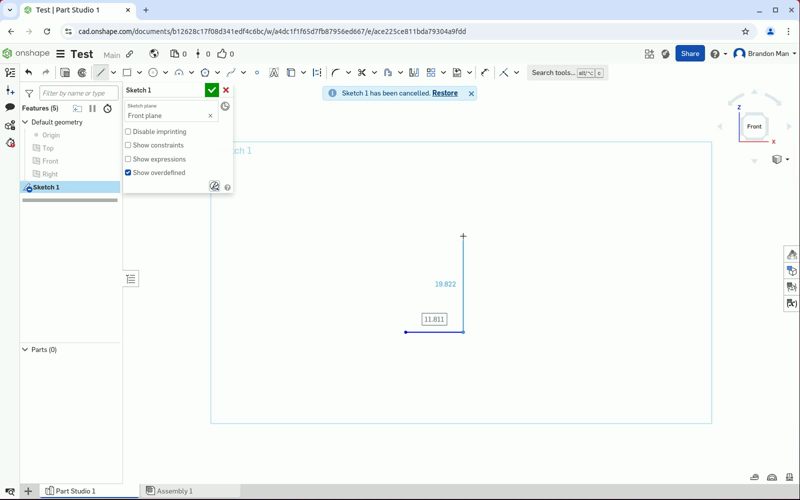
click(463, 235)
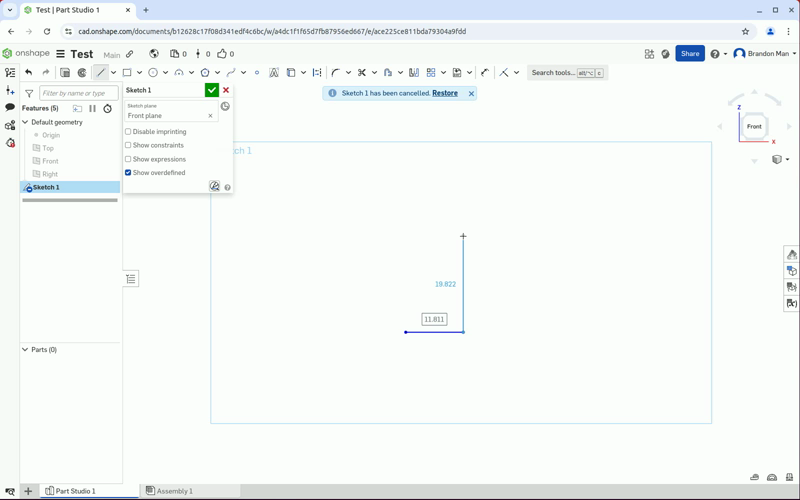
key_up(shift)
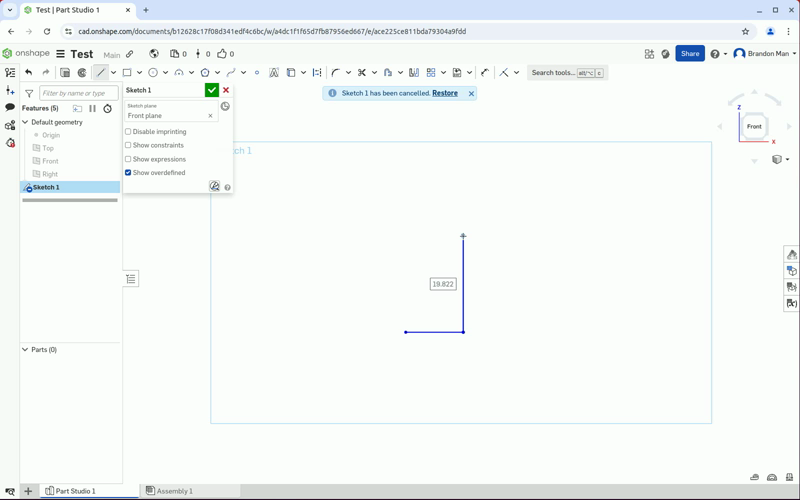
key_down(shift)
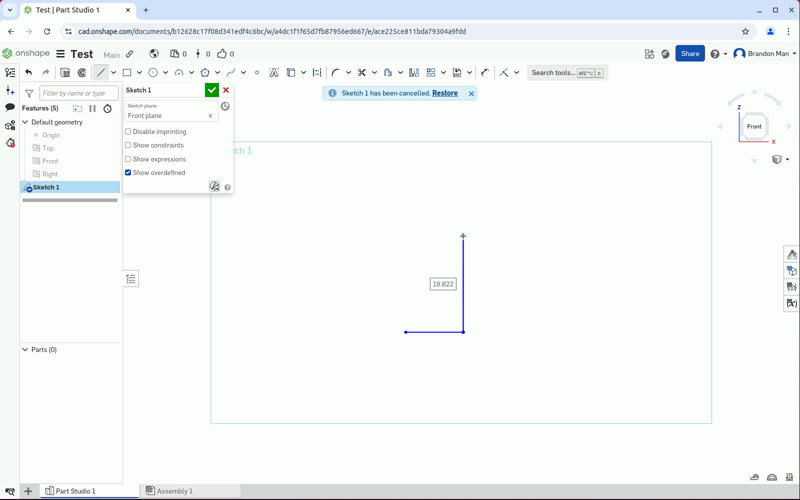
mouse_move(493, 235)
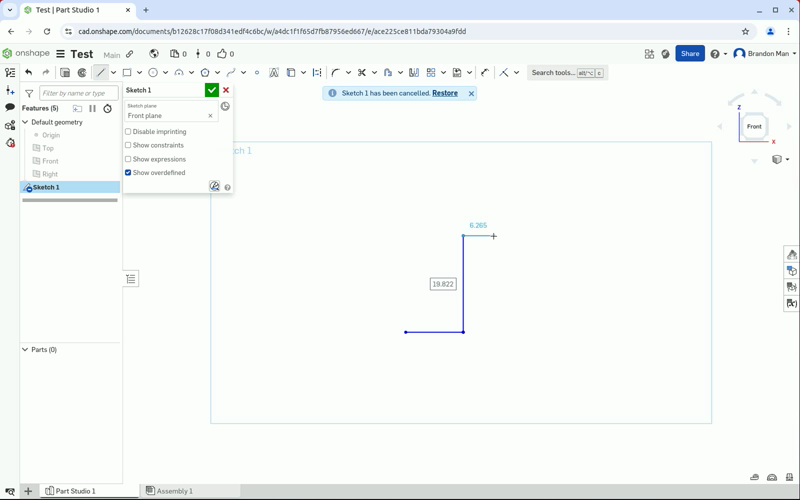
mouse_move(405, 235)
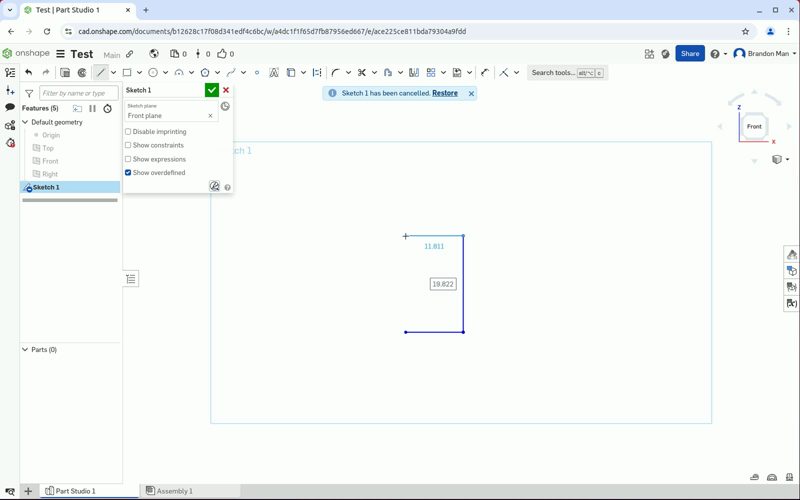
click(405, 235)
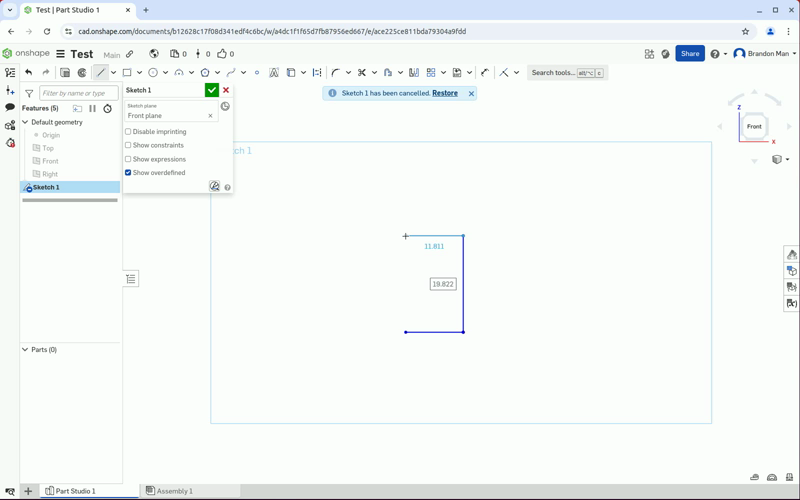
key_up(shift)
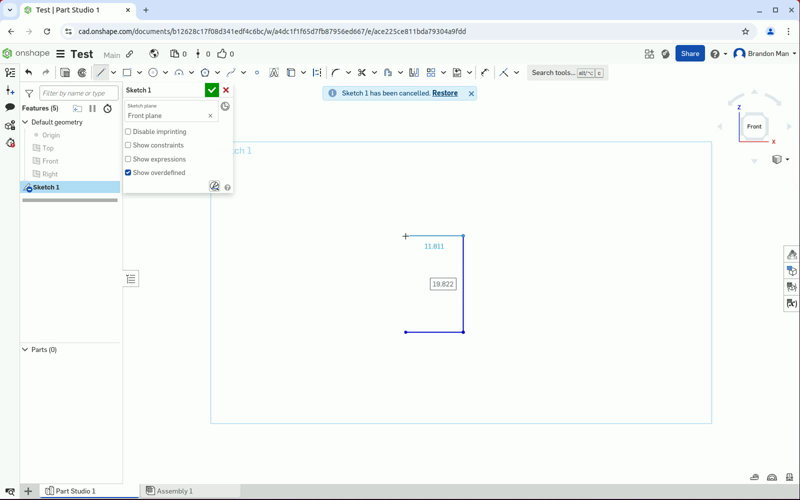
key_down(shift)
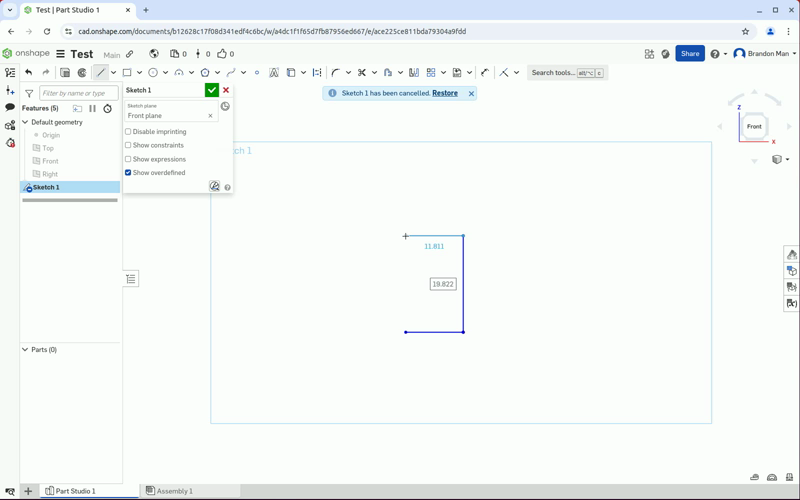
mouse_move(405, 332)
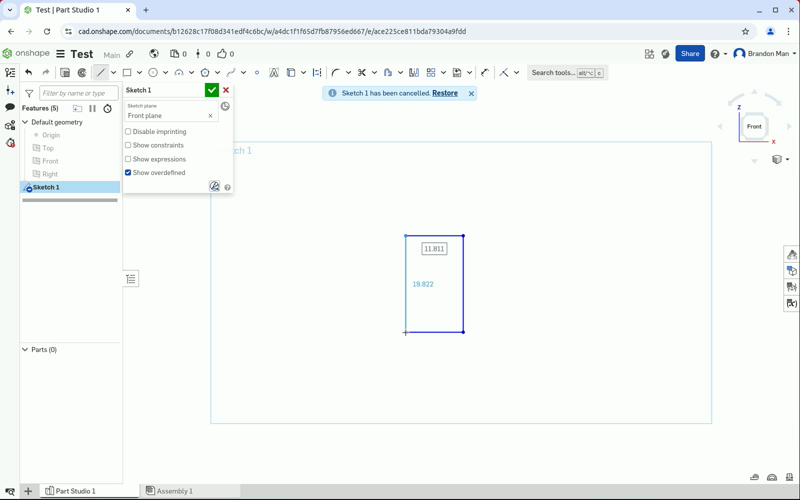
key_up(shift)
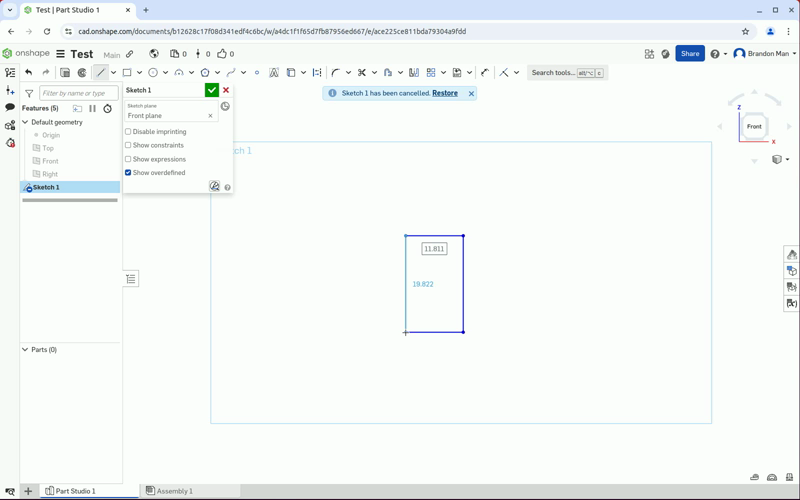
click(405, 332)
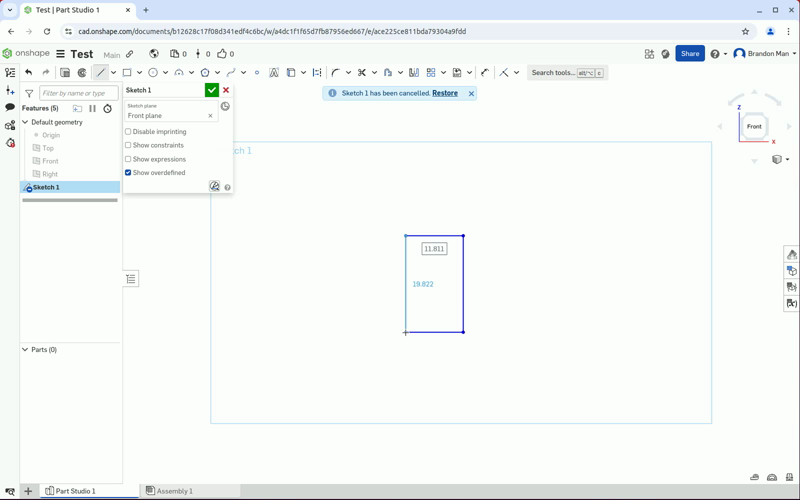
key(esc)
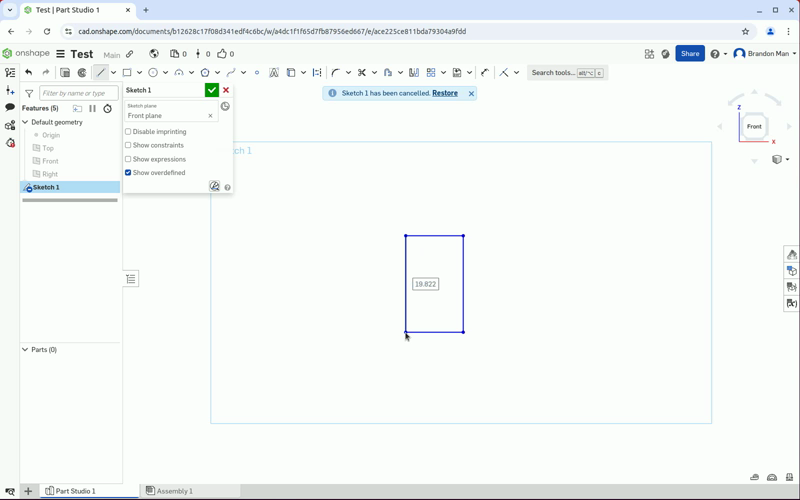
mouse_move(435, 322)
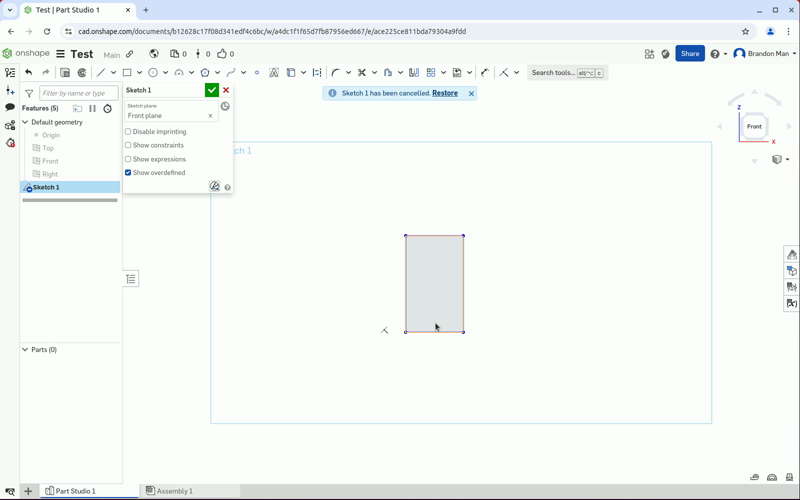
click(435, 322)
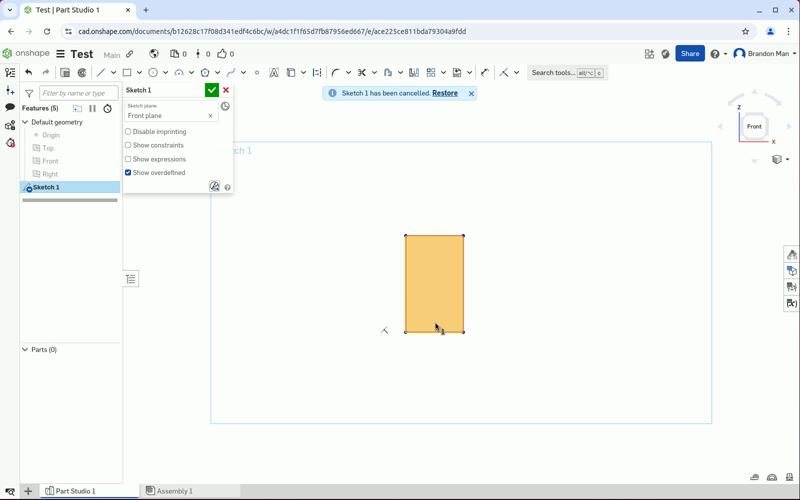
mouse_move(73, 352)
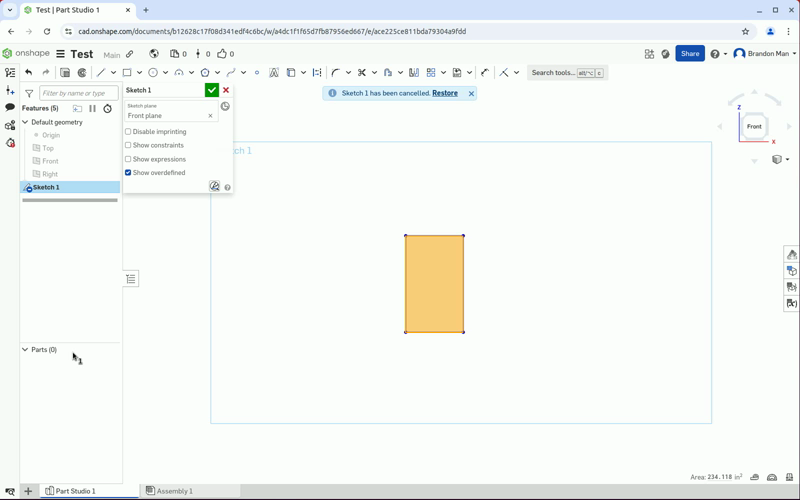
key(shift+y)
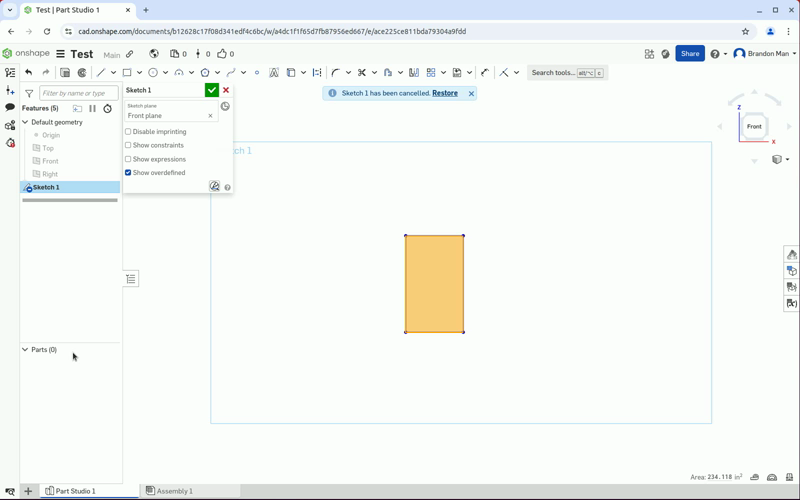
key(shift+e)
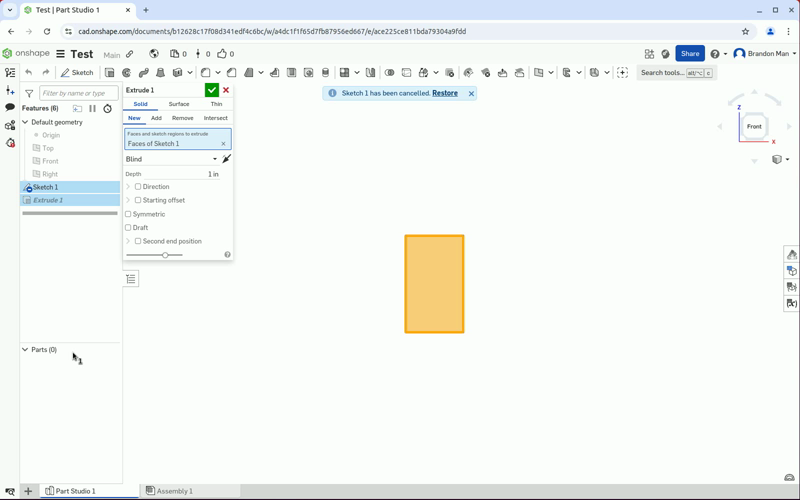
mouse_move(143, 106)
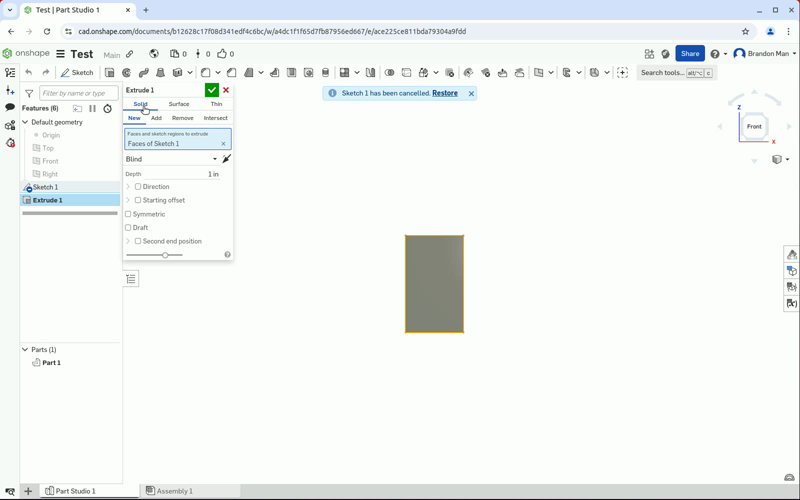
click(143, 106)
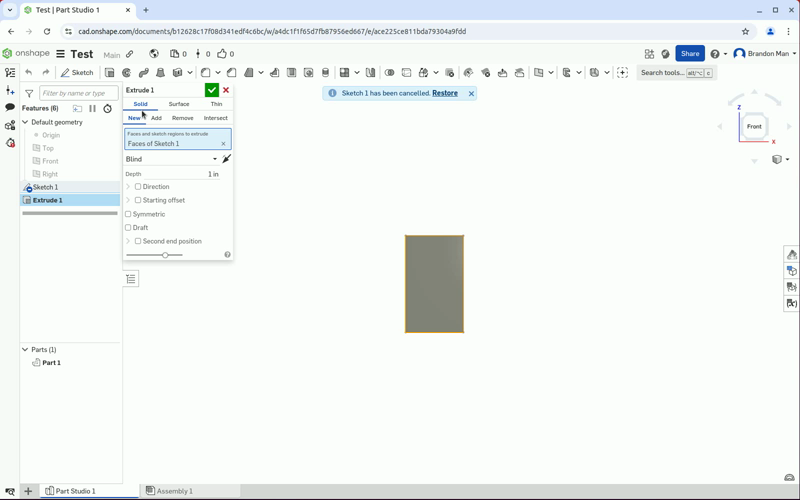
mouse_move(137, 120)
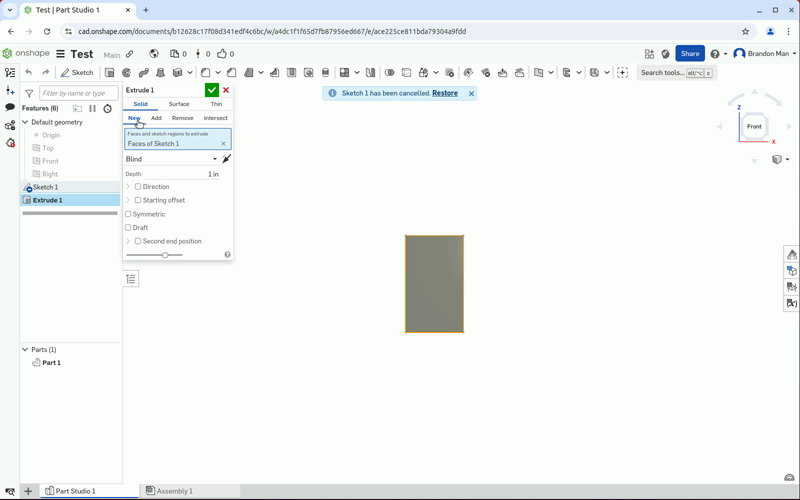
click(137, 120)
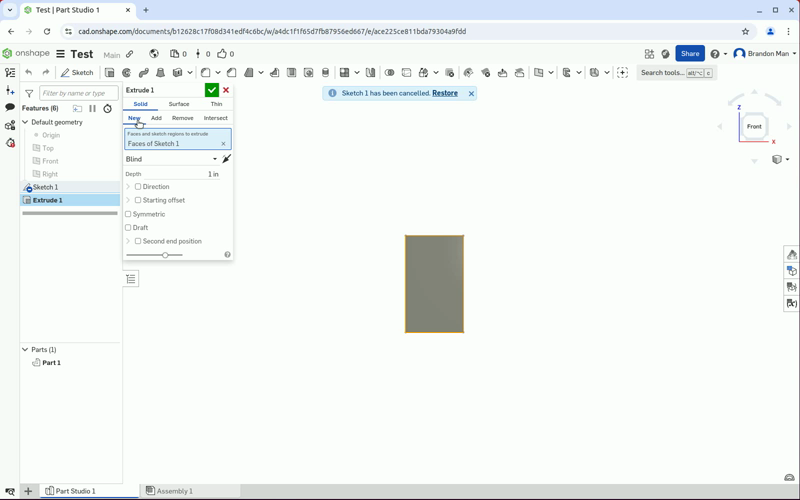
key(tab, 4)
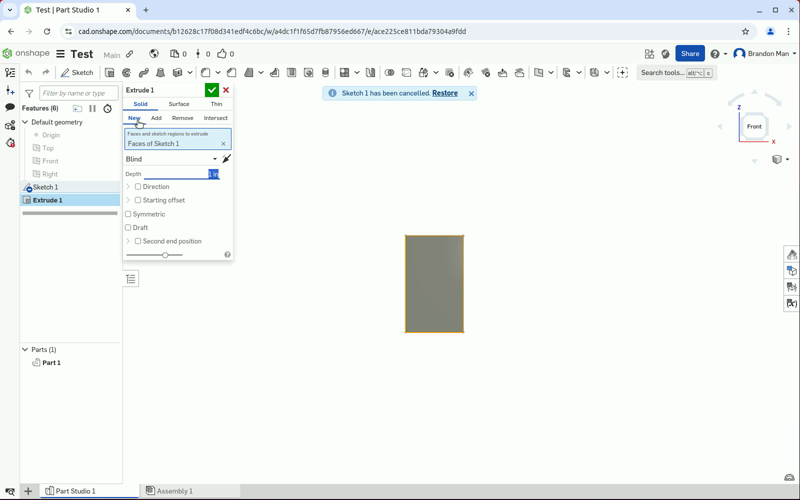
text(7.703)
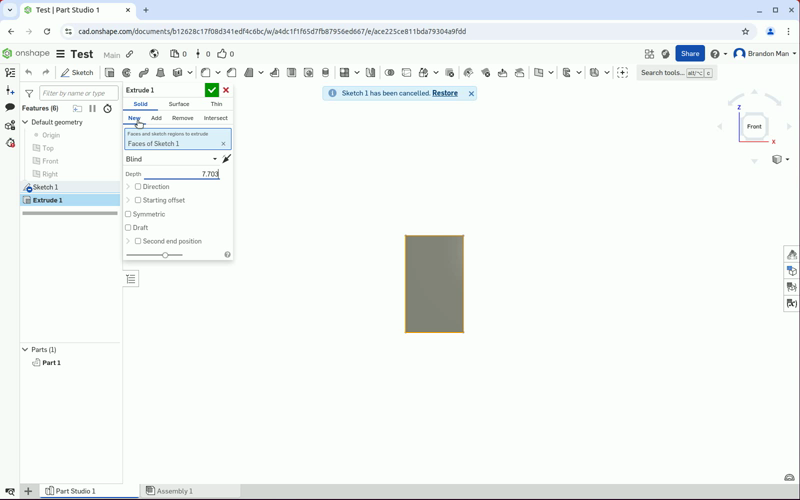
key(enter)
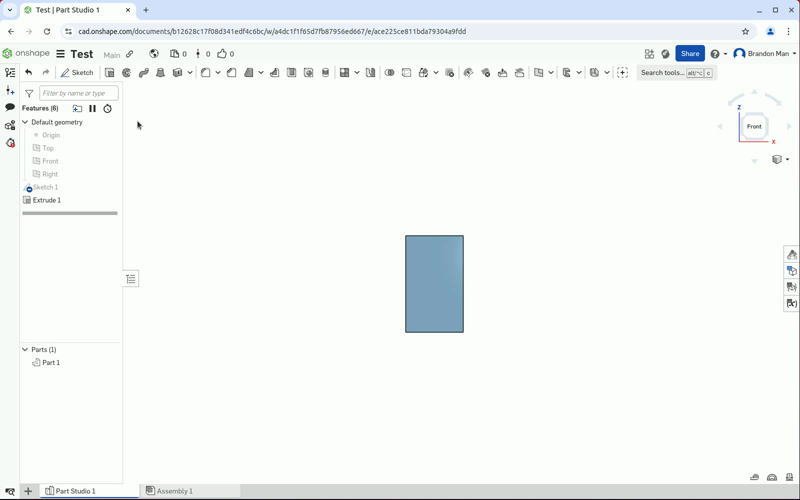
key(shift+h)
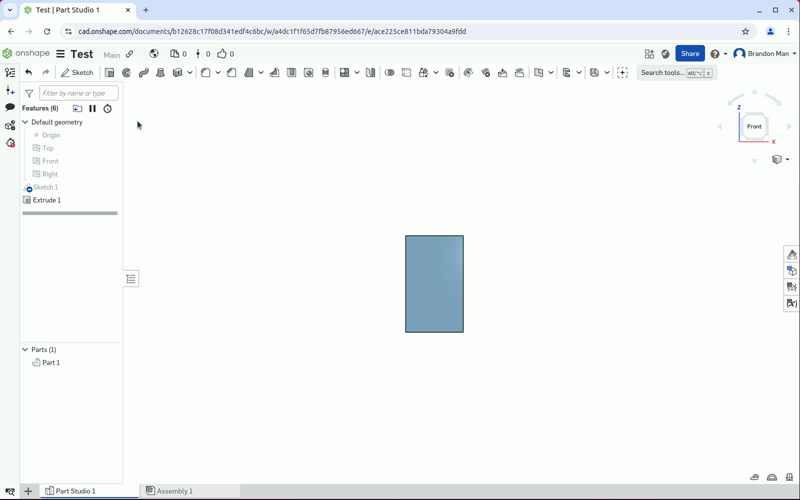
key(shift+h)
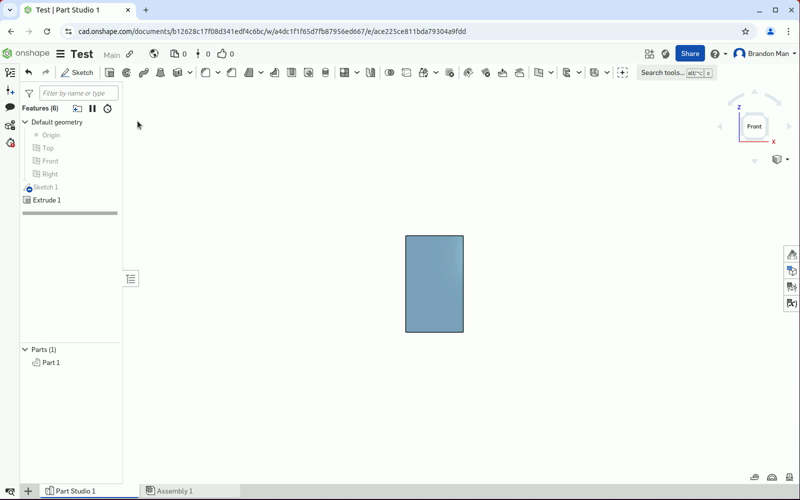
mouse_move(73, 189)
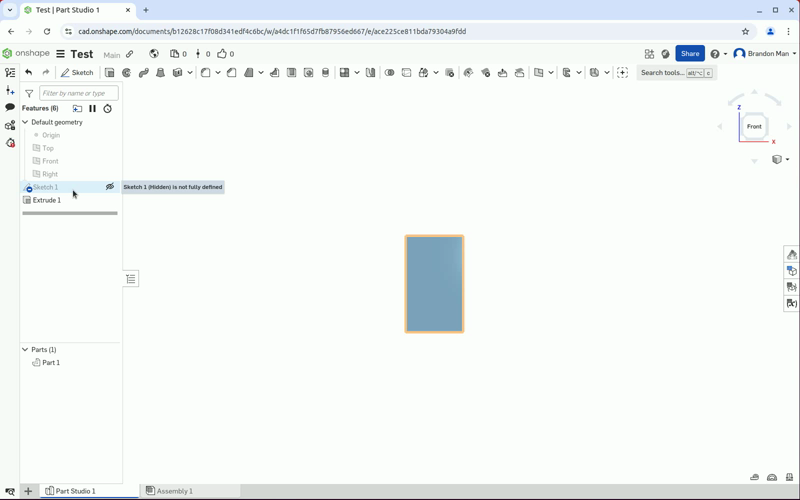
click(73, 189)
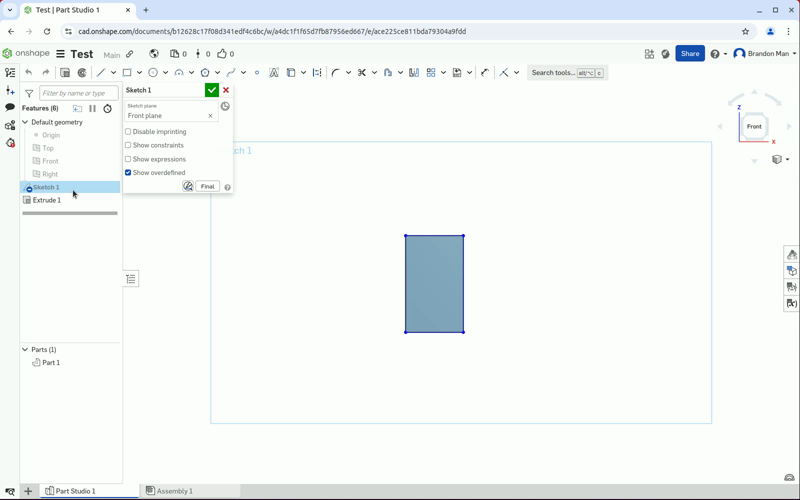
mouse_move(229, 92)
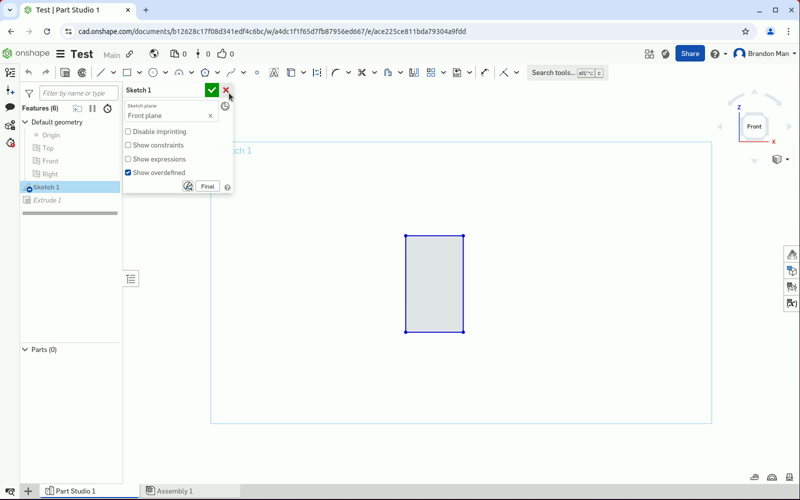
click(229, 92)
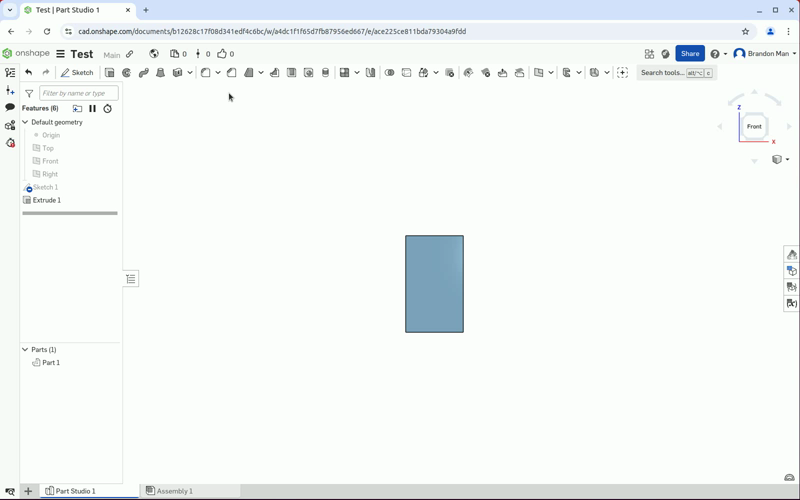
mouse_move(541, 75)
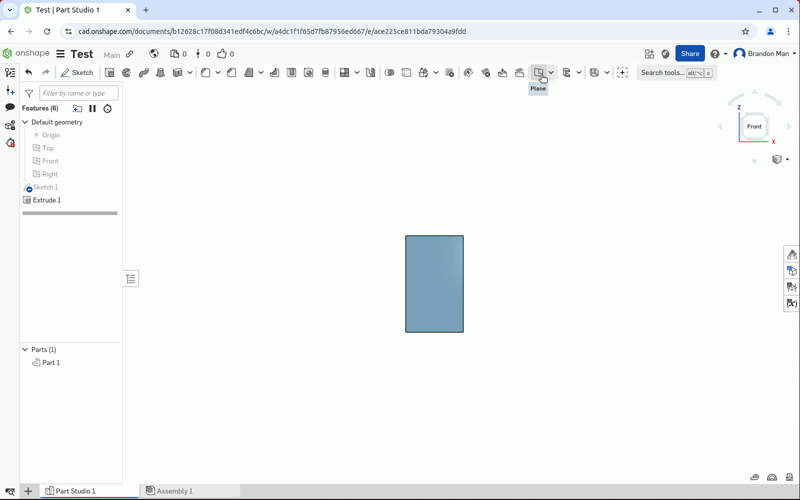
click(541, 75)
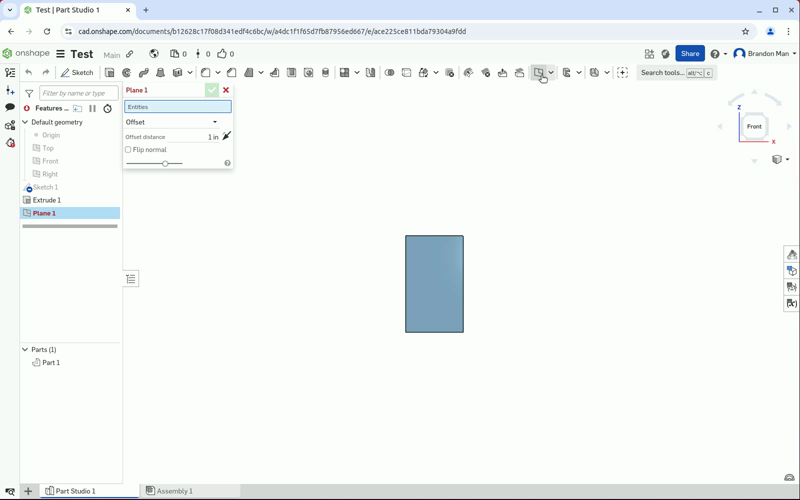
mouse_move(73, 163)
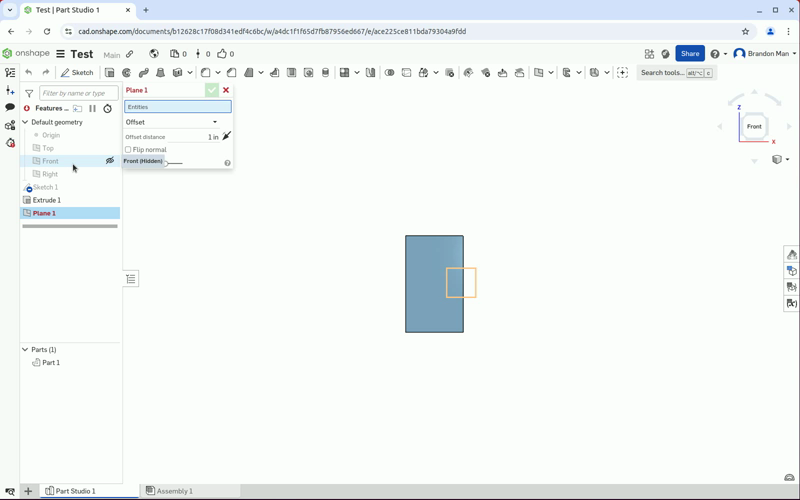
click(73, 163)
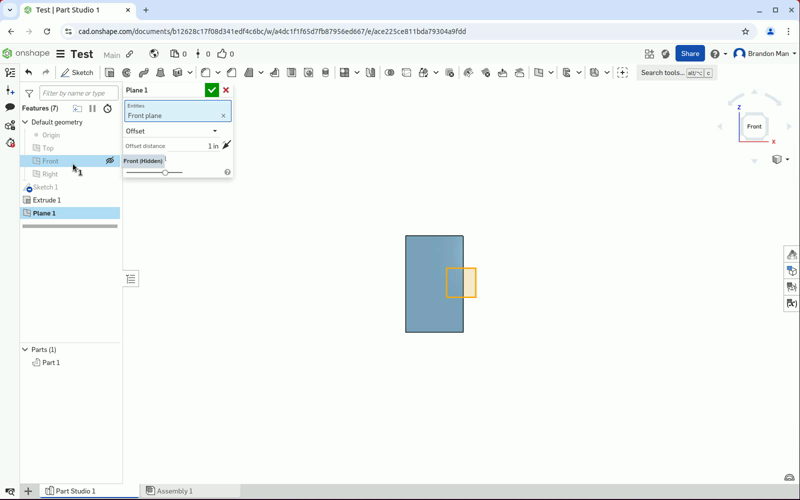
key(tab, 2)
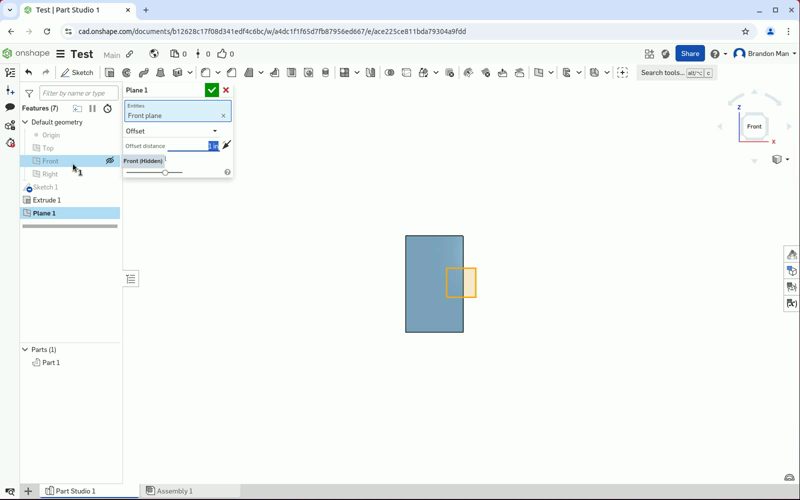
text(7.703)
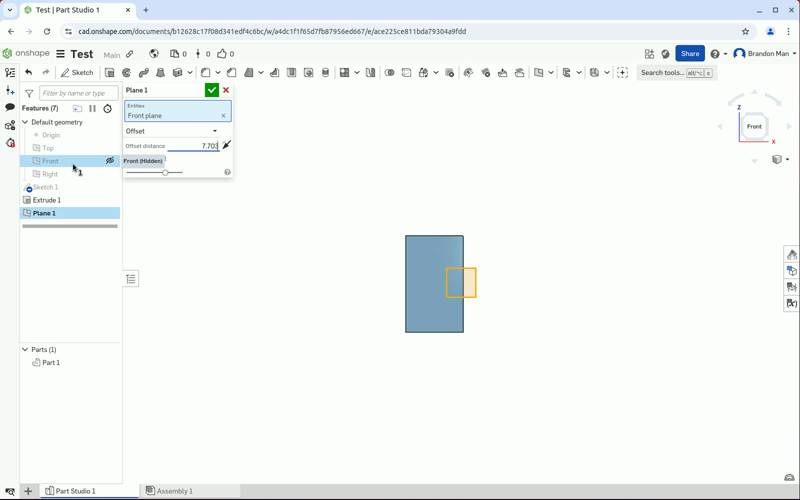
key(enter, 2)
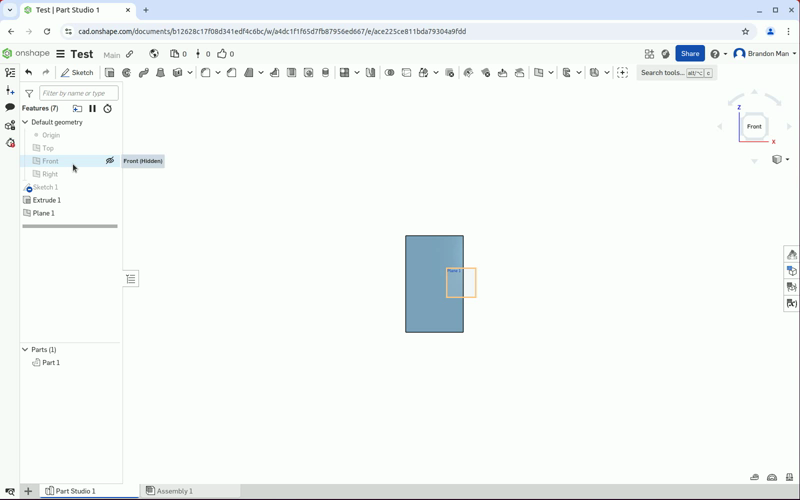
key(shift+s)
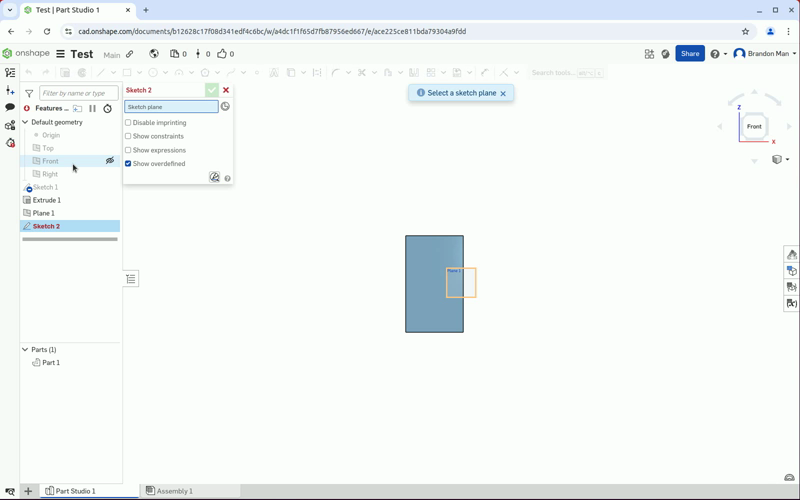
mouse_move(73, 215)
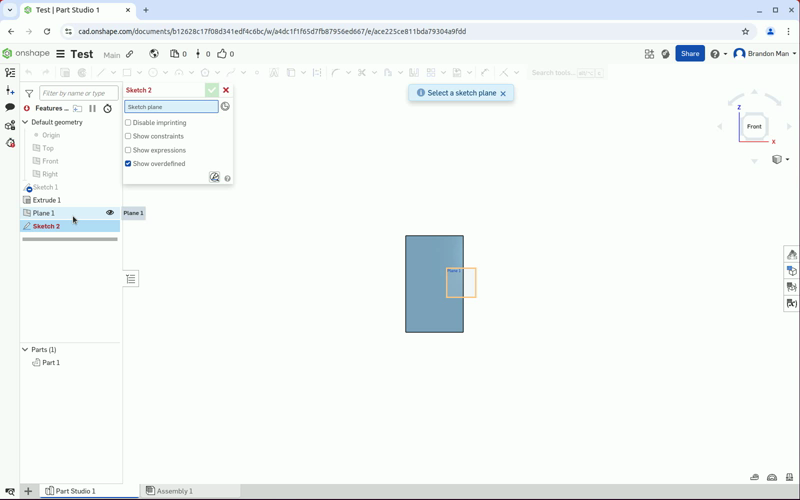
click(73, 215)
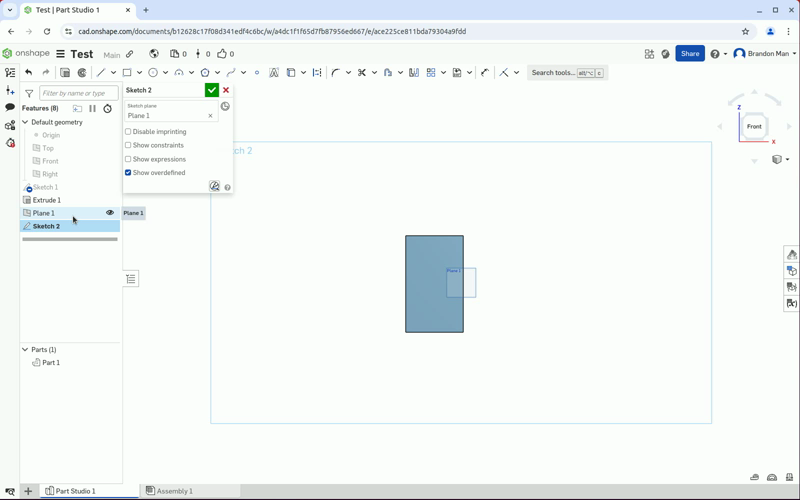
mouse_move(73, 352)
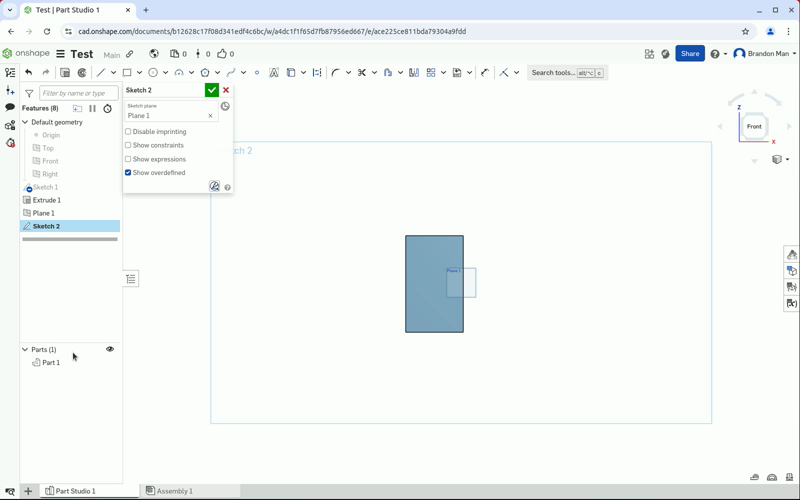
key(y)
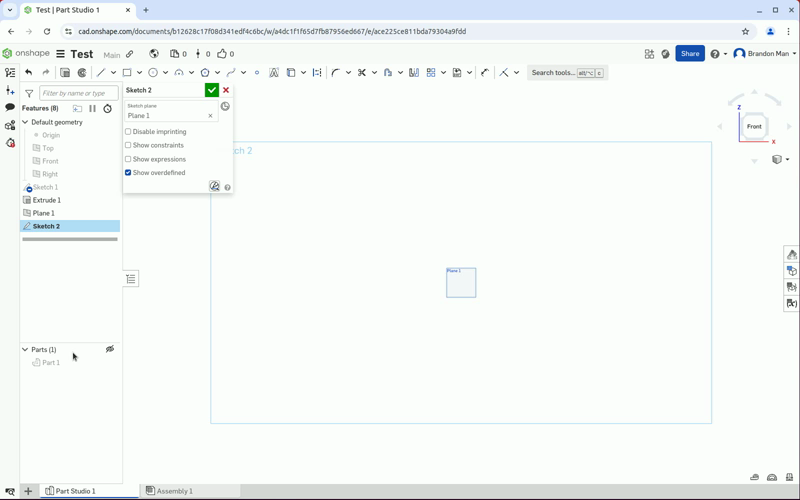
key(l)
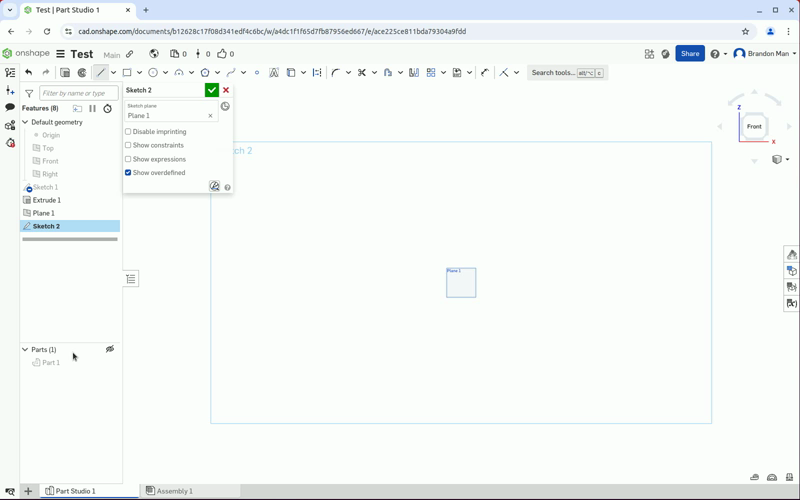
key_down(shift)
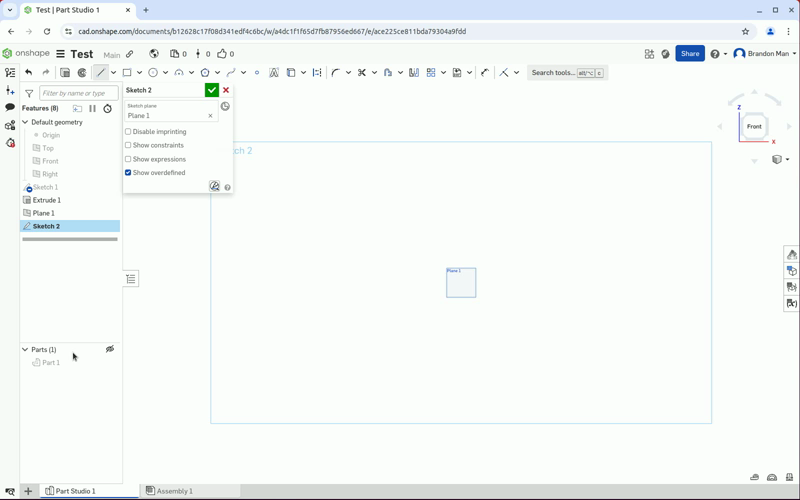
mouse_move(372, 333)
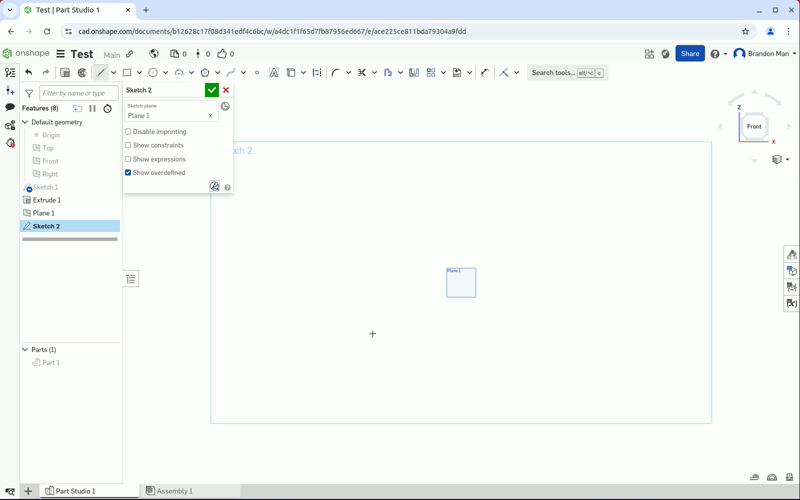
click(372, 333)
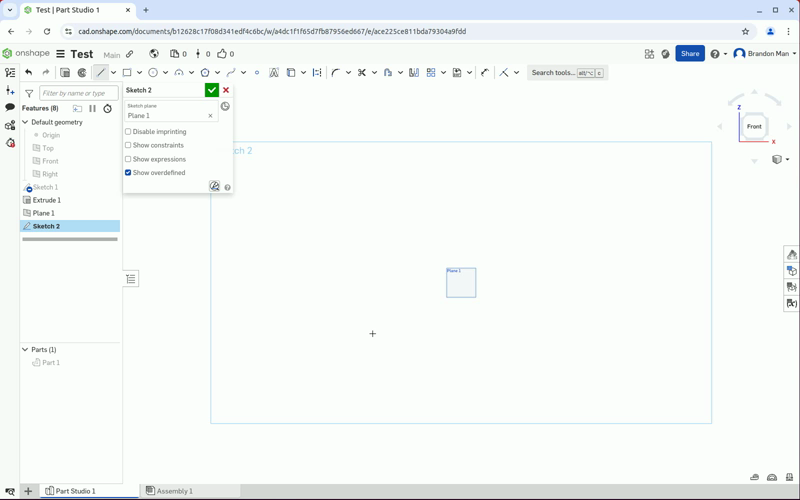
key_up(shift)
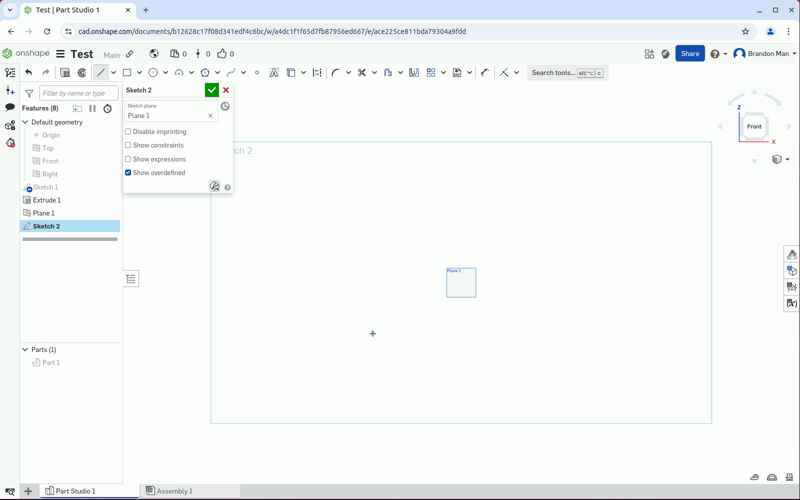
key_down(shift)
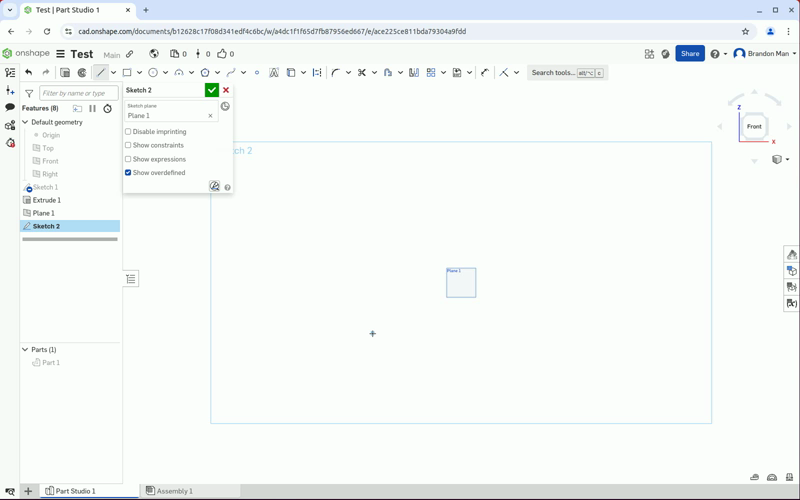
mouse_move(464, 333)
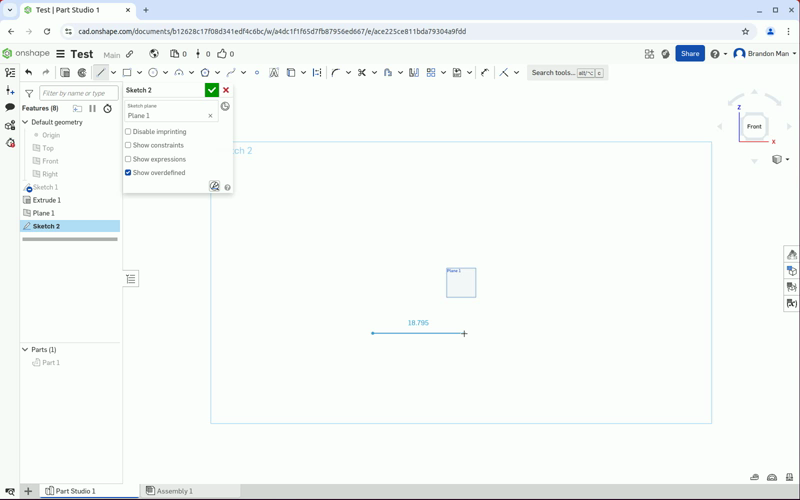
click(464, 333)
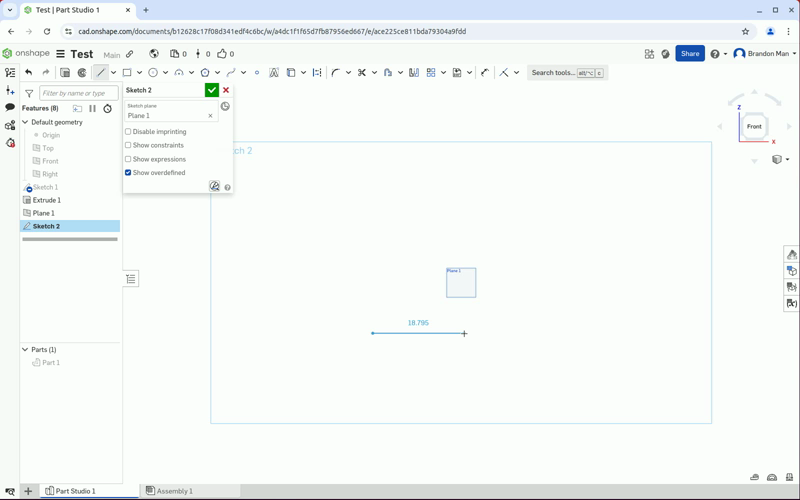
key_up(shift)
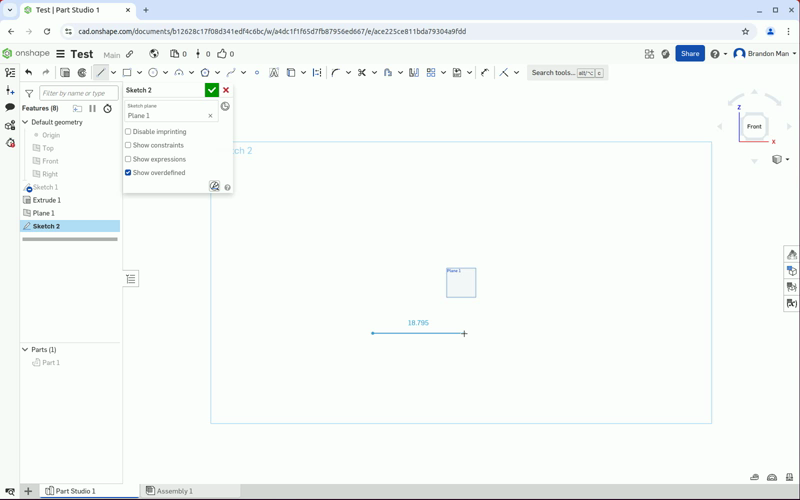
key_down(shift)
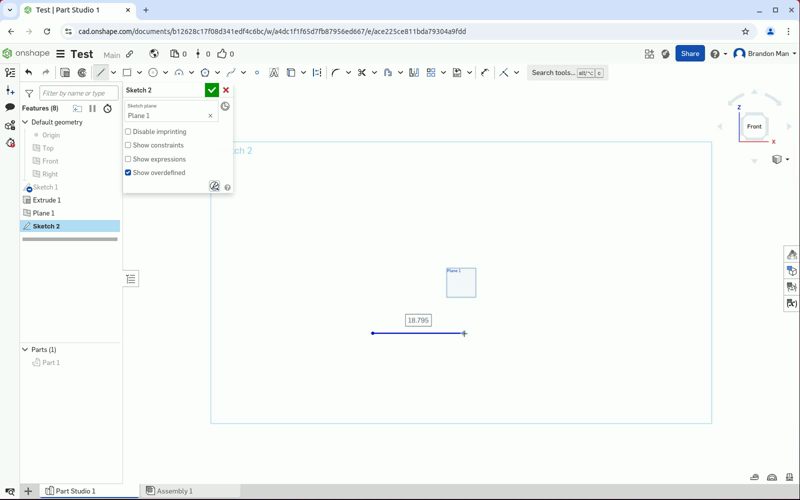
mouse_move(494, 333)
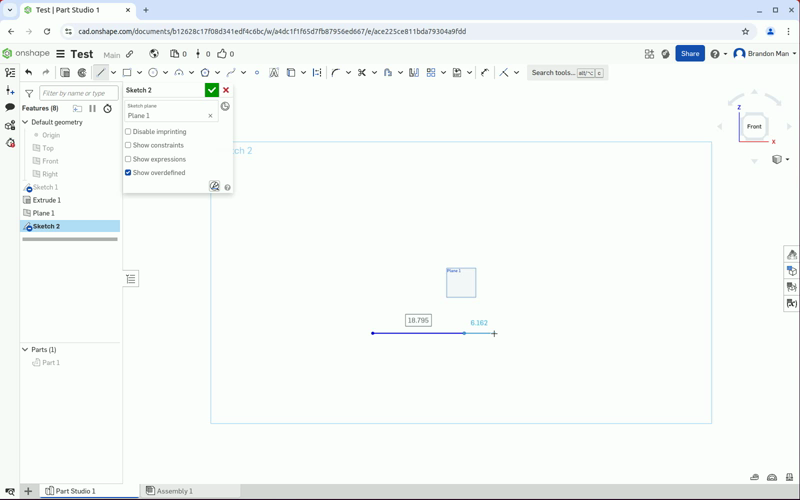
mouse_move(464, 283)
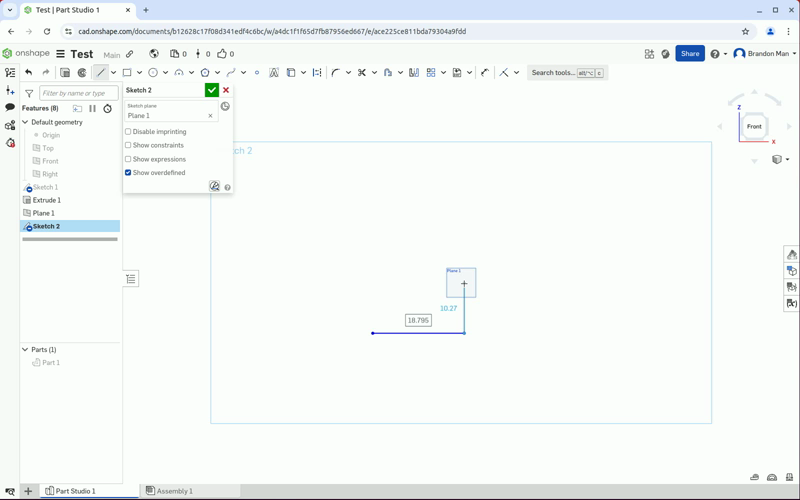
click(464, 283)
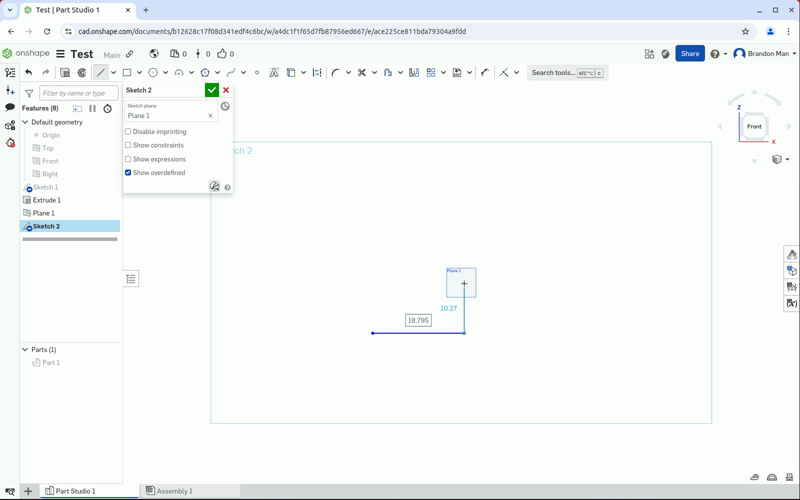
key_up(shift)
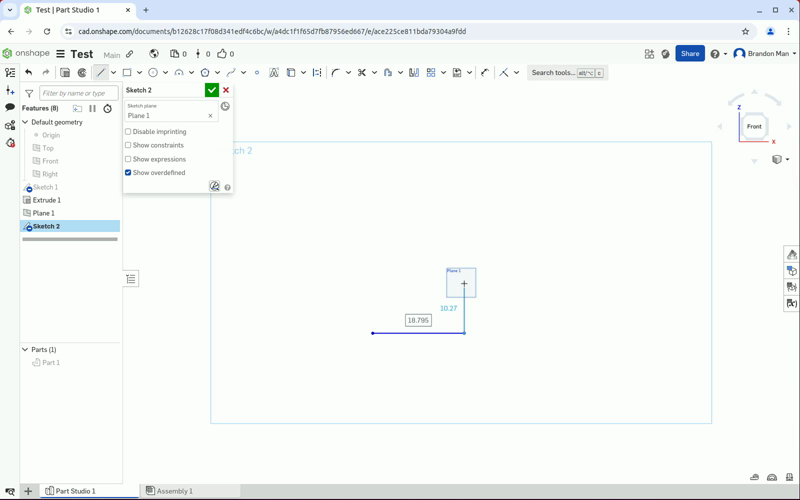
key_down(shift)
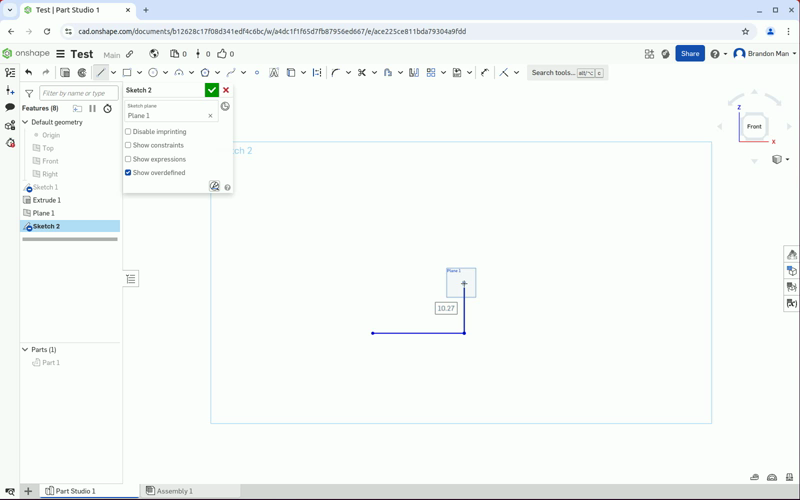
mouse_move(494, 283)
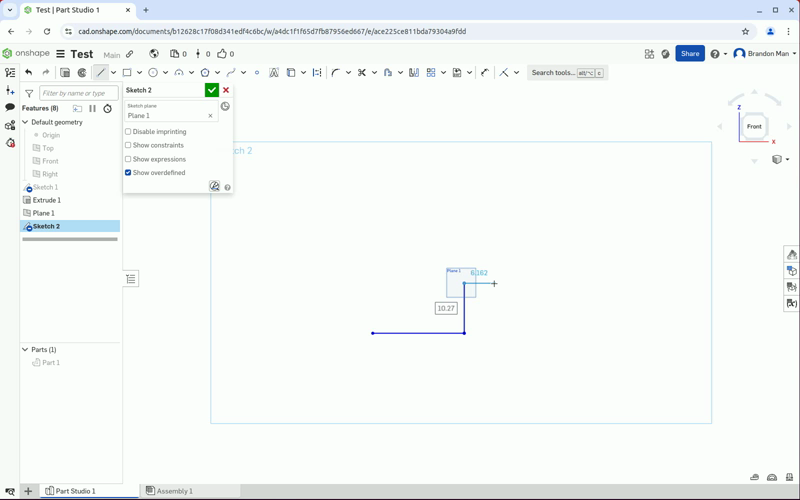
mouse_move(463, 283)
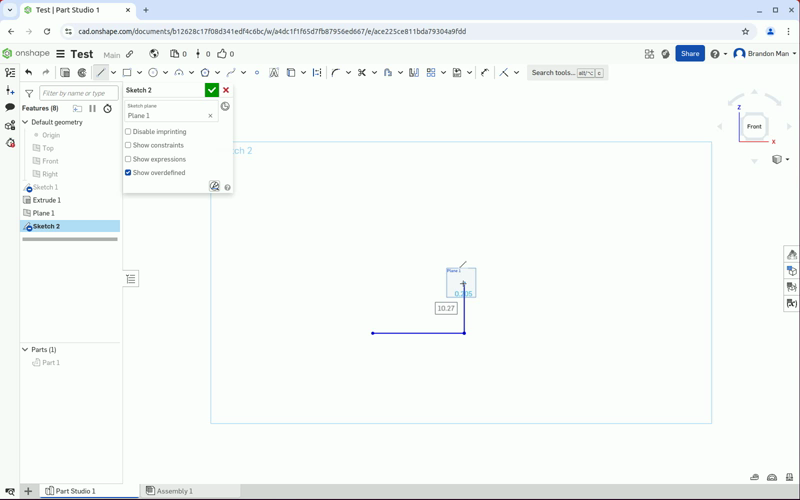
scroll(6)
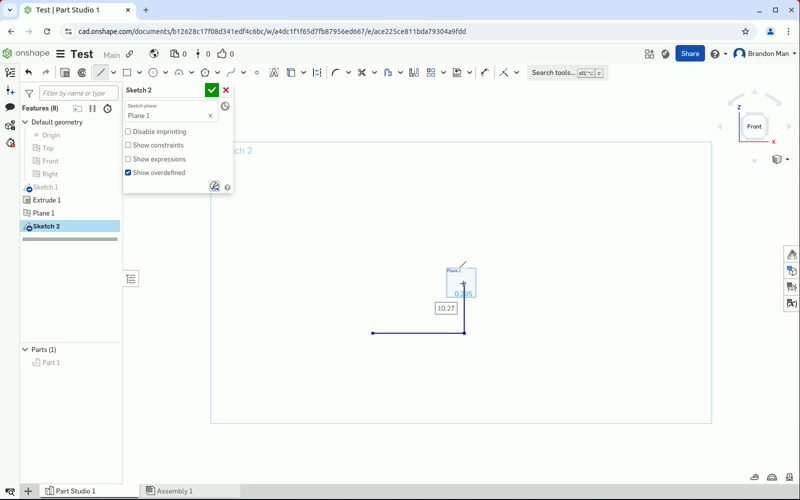
scroll(6)
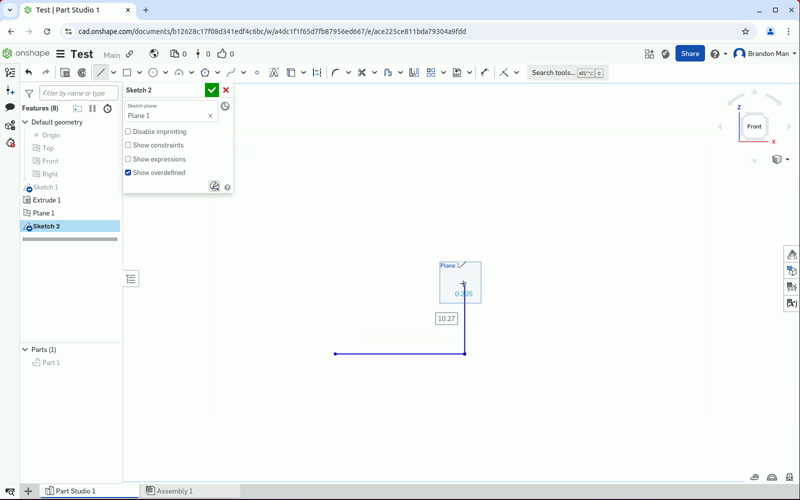
scroll(6)
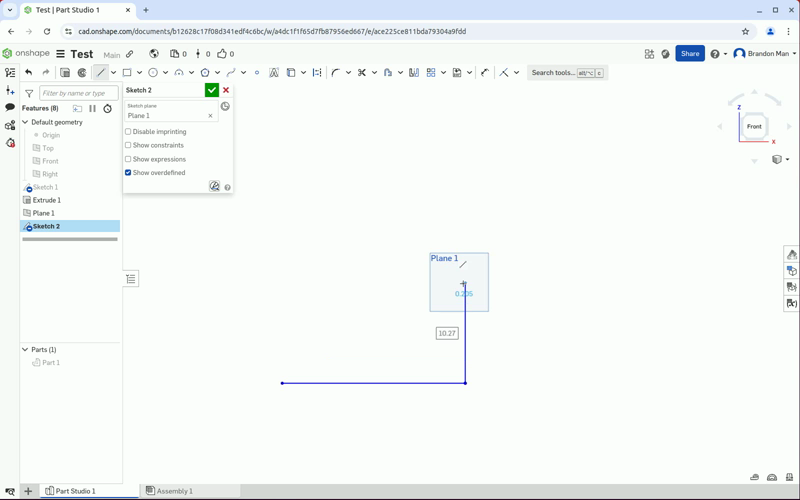
scroll(6)
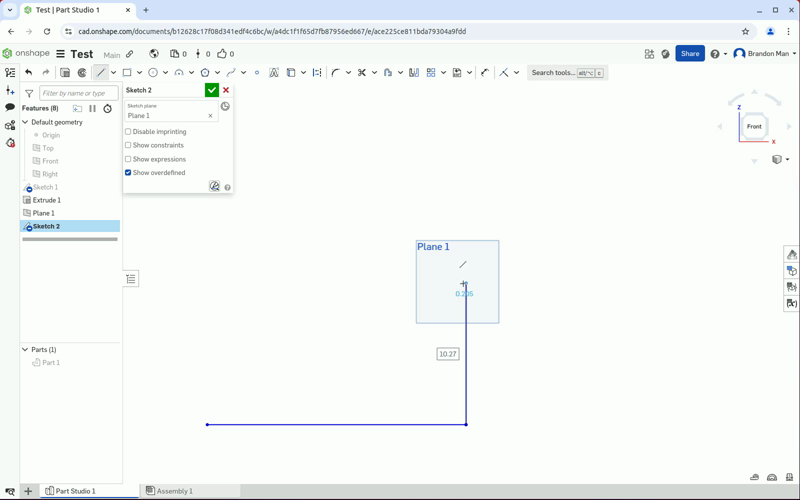
scroll(6)
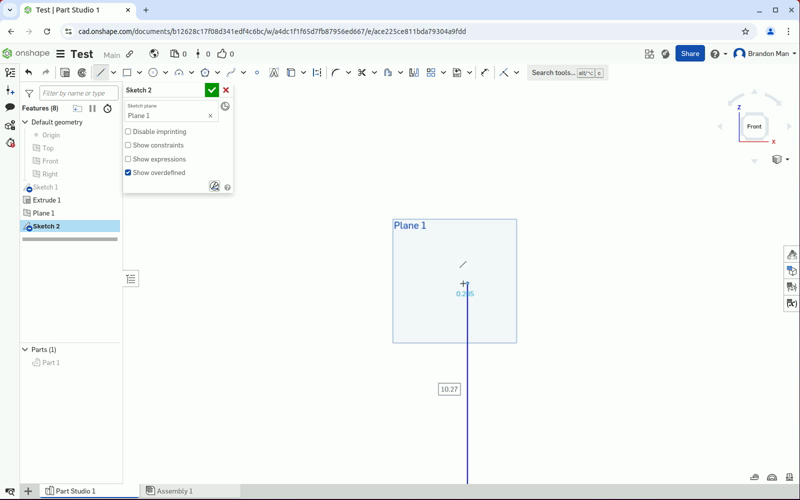
scroll(6)
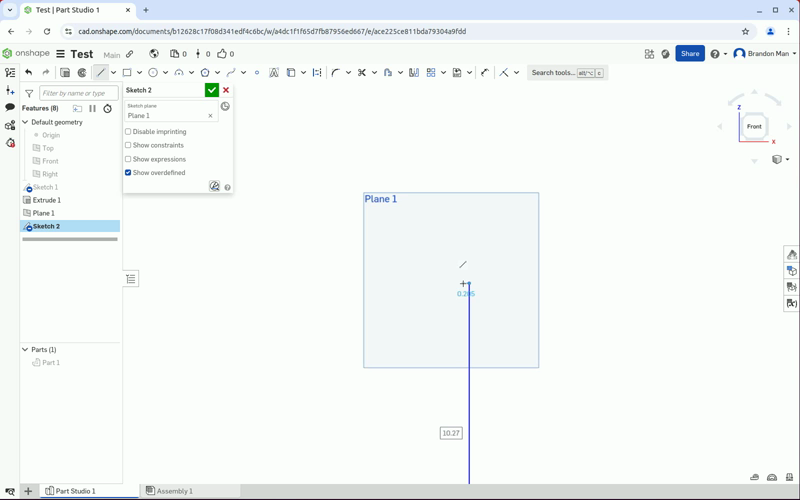
scroll(6)
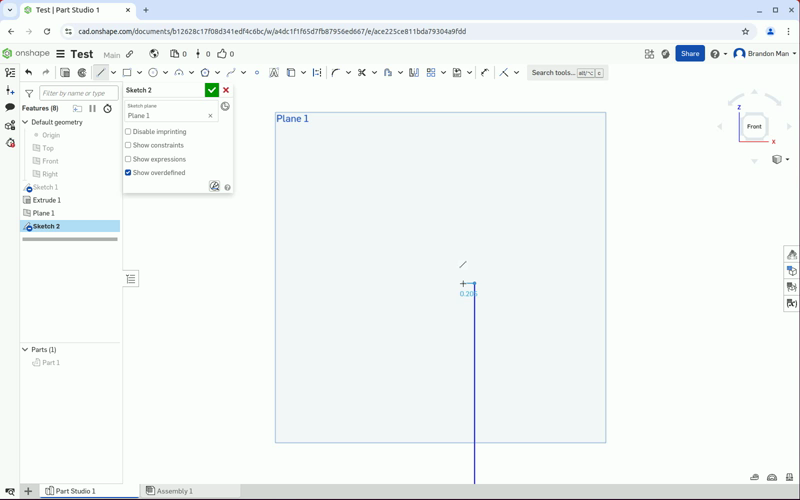
click(463, 283)
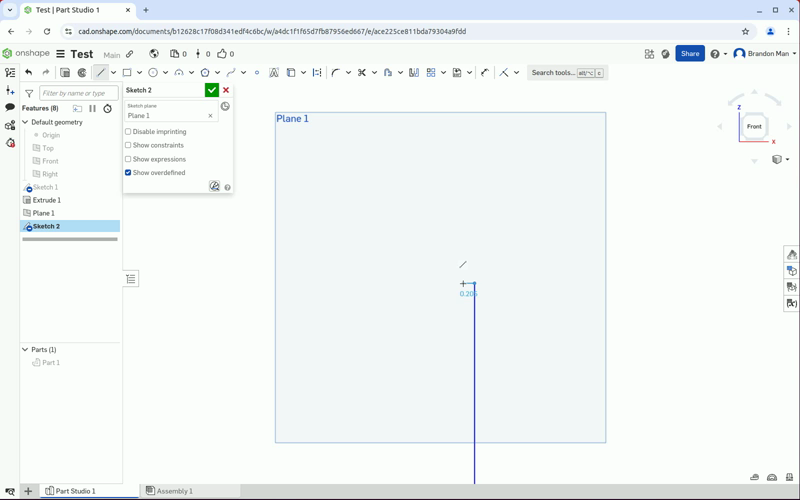
scroll(-6)
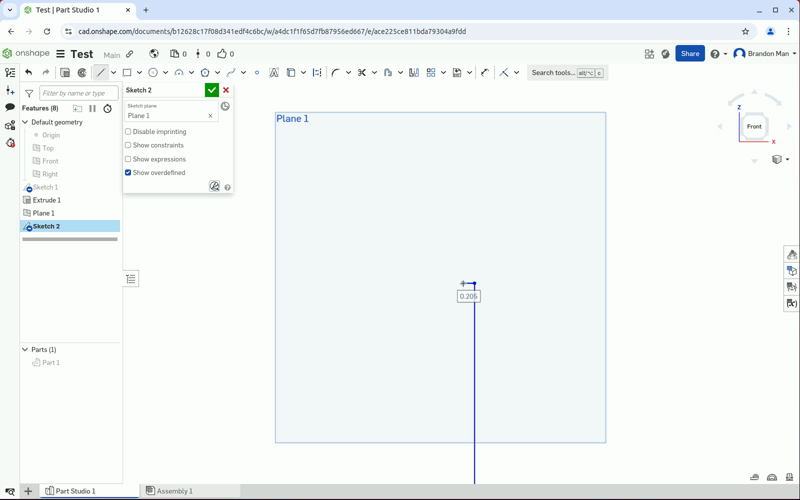
scroll(-6)
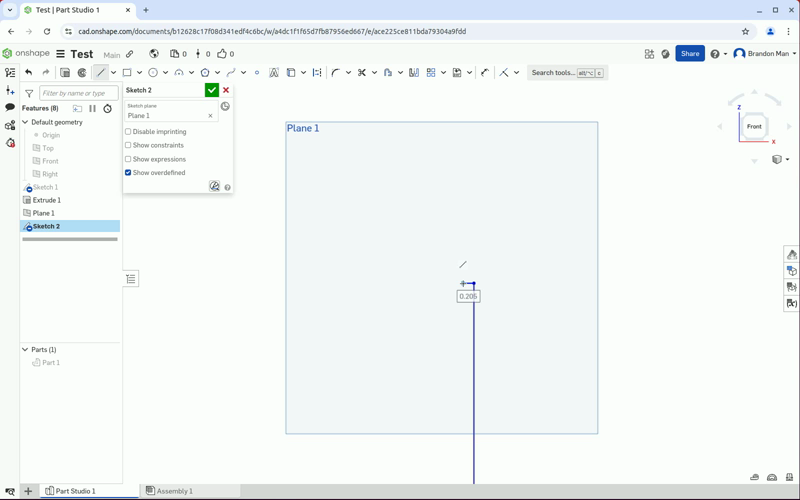
scroll(-6)
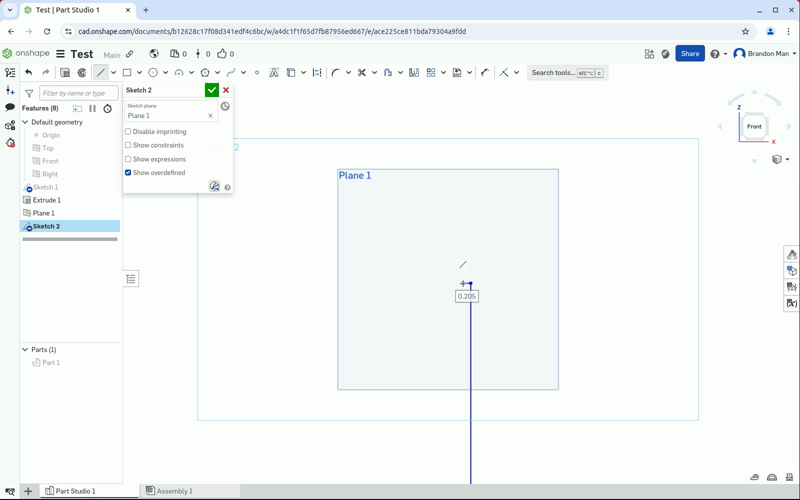
scroll(-6)
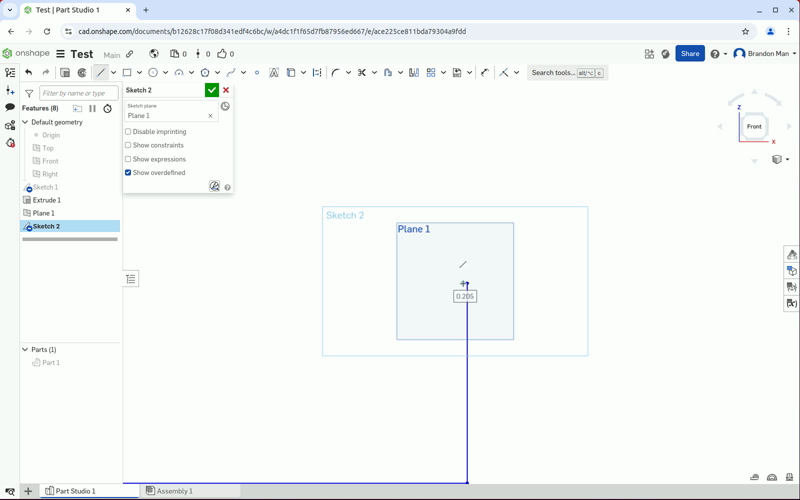
scroll(-6)
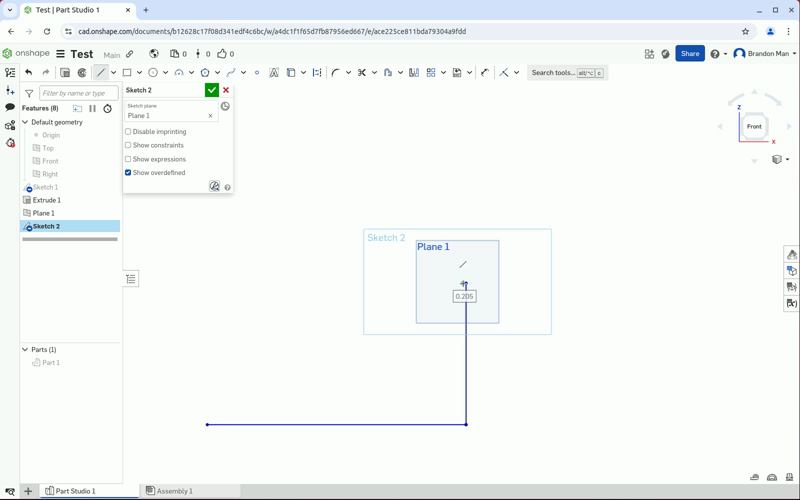
scroll(-6)
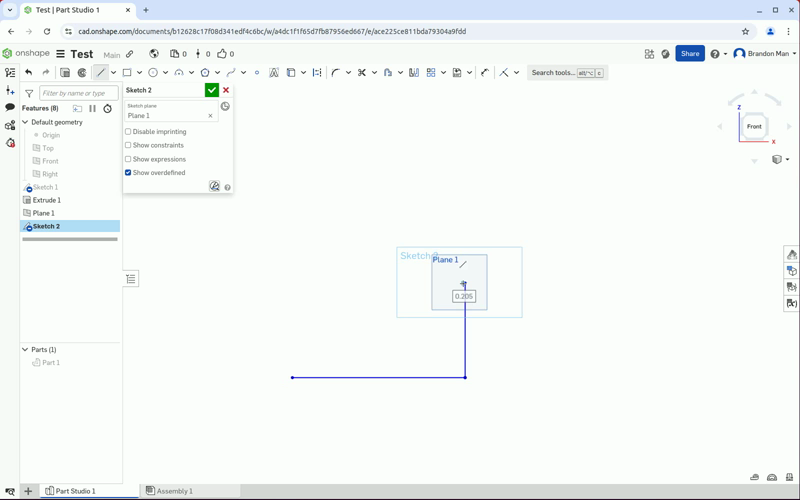
scroll(-6)
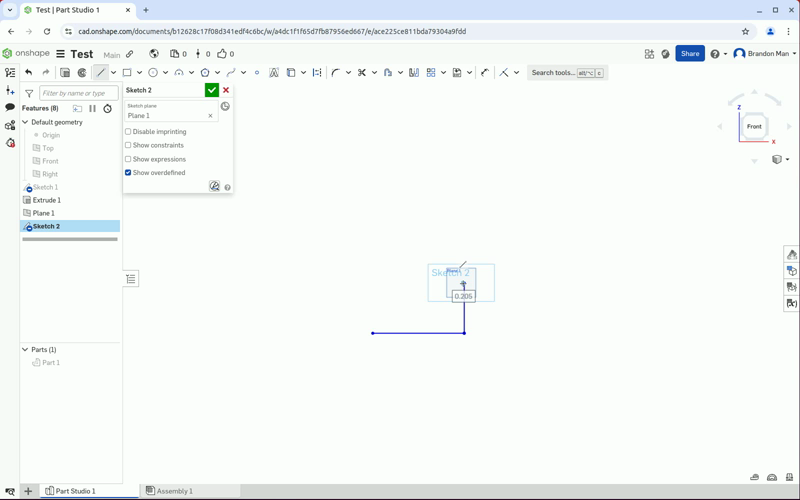
key_up(shift)
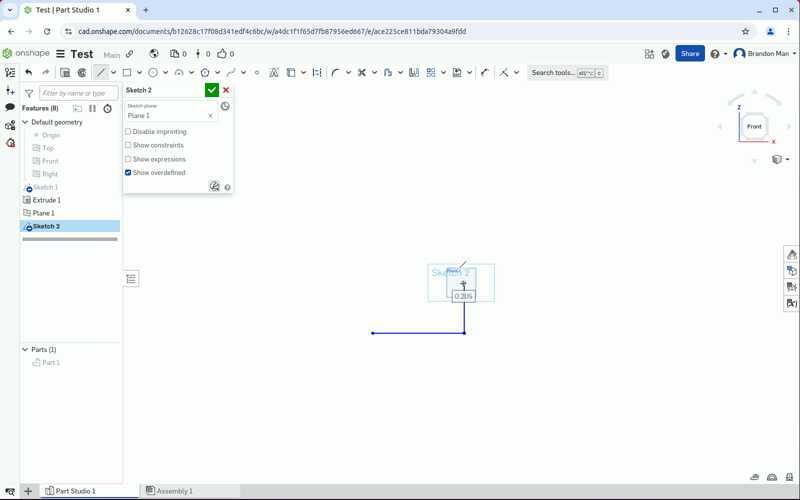
key_down(shift)
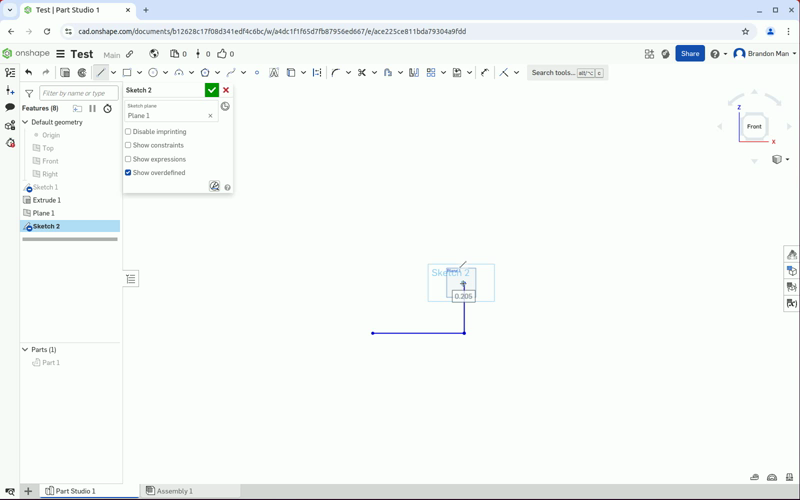
mouse_move(493, 283)
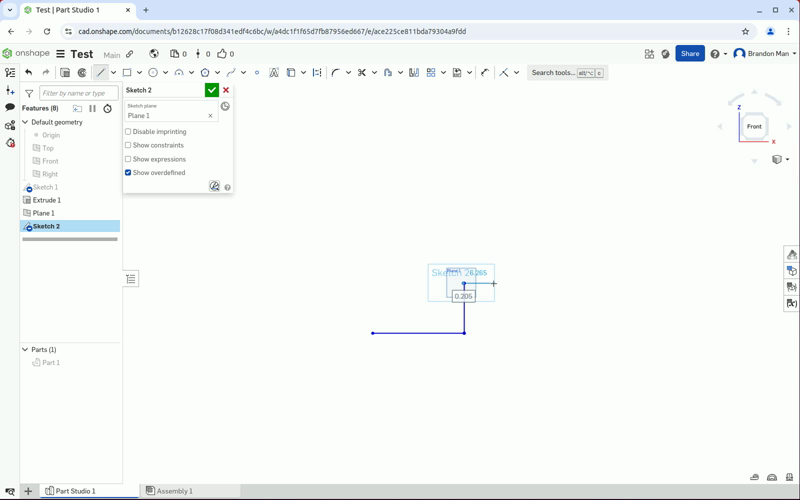
mouse_move(463, 333)
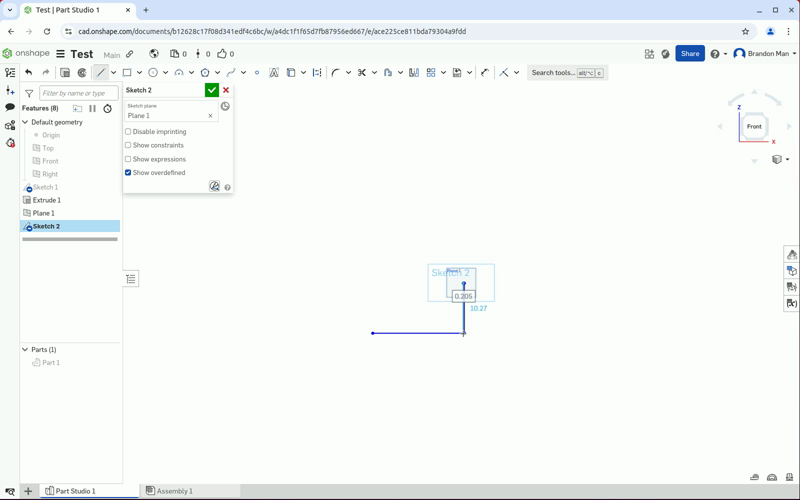
scroll(6)
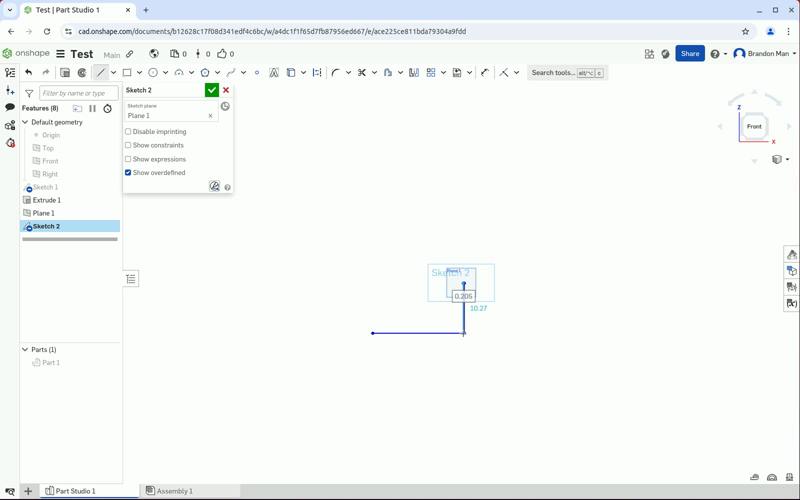
scroll(6)
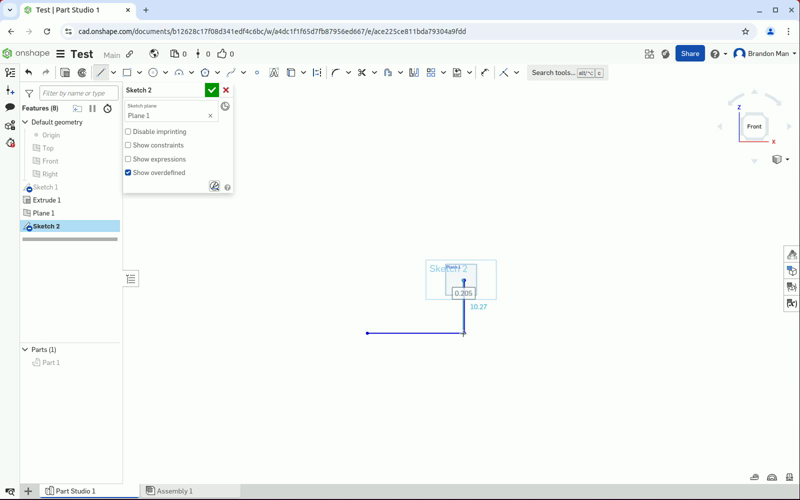
scroll(6)
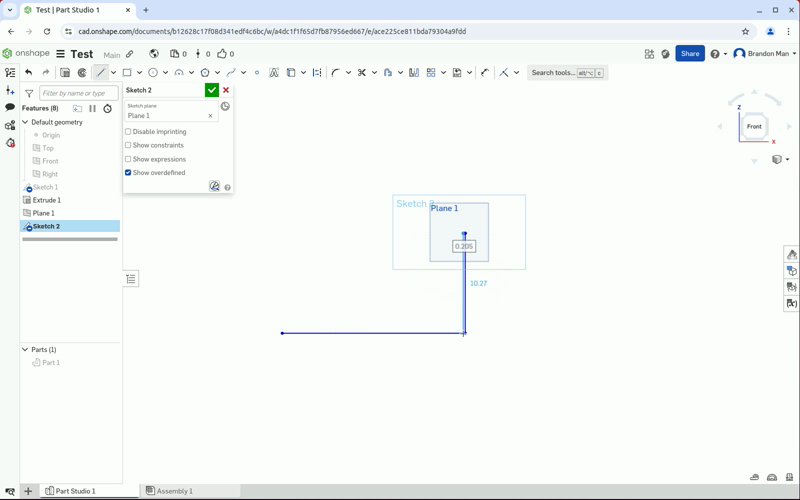
scroll(6)
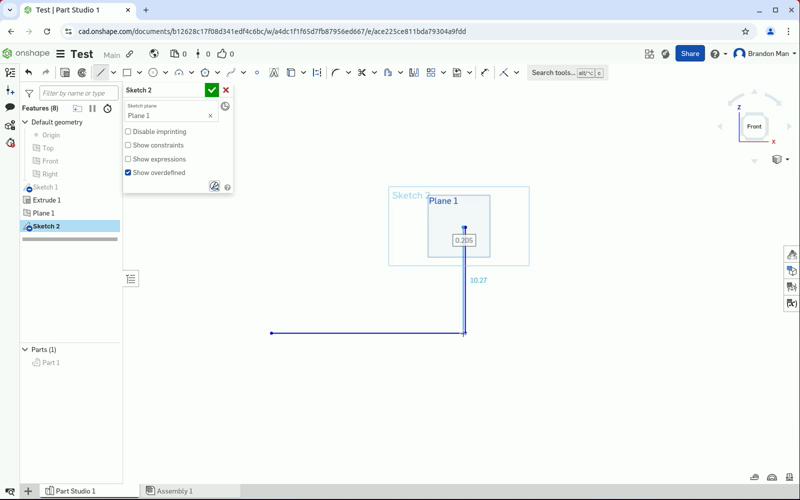
scroll(6)
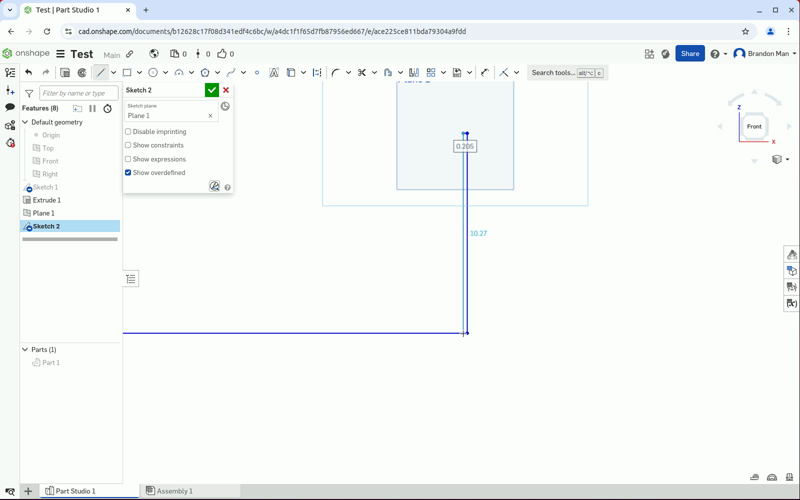
scroll(6)
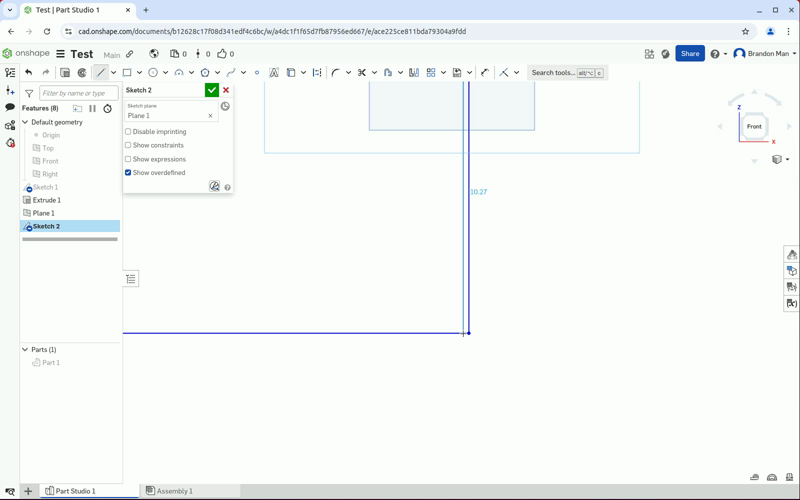
scroll(6)
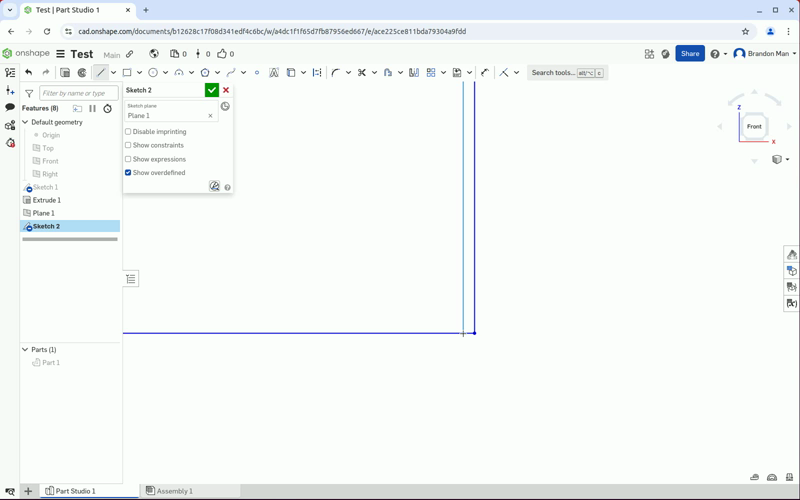
click(463, 333)
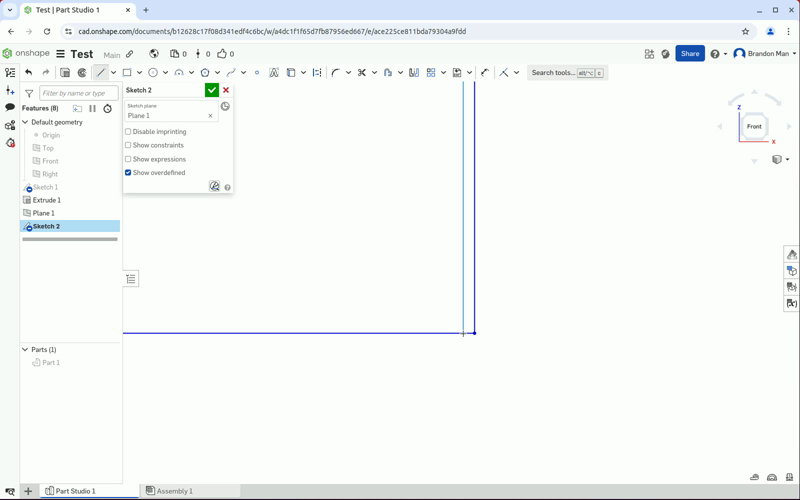
scroll(-6)
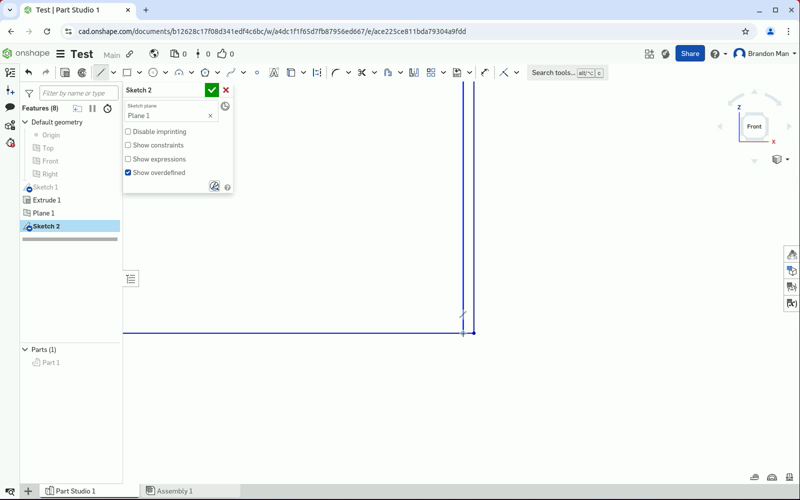
scroll(-6)
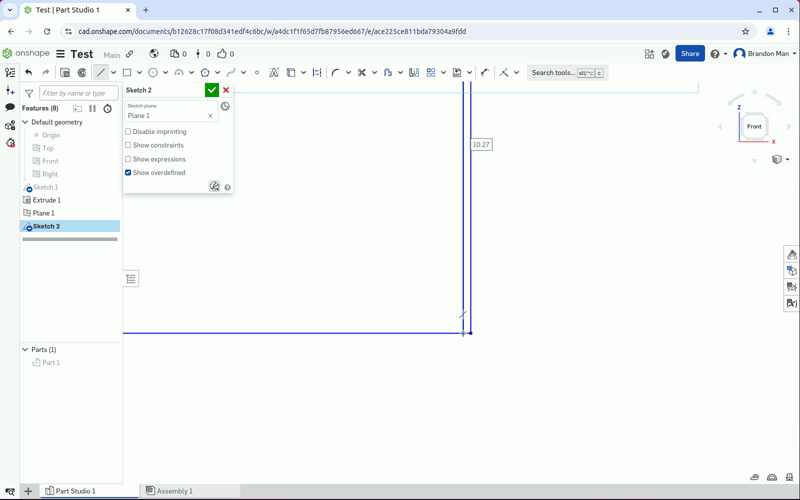
scroll(-6)
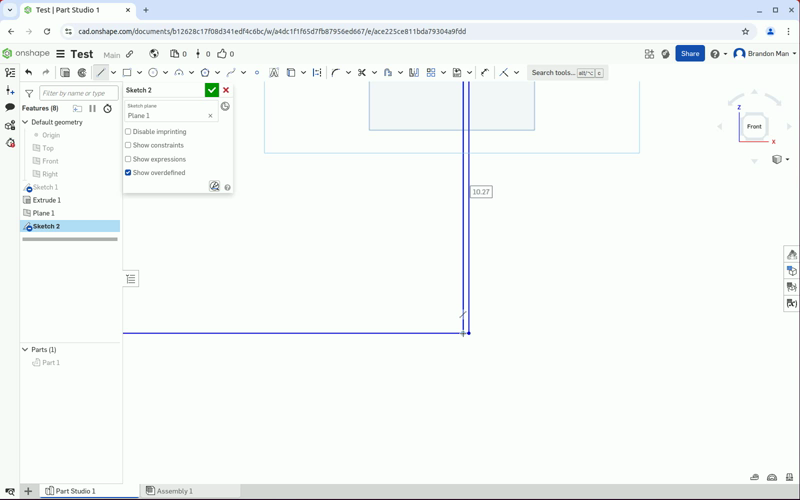
scroll(-6)
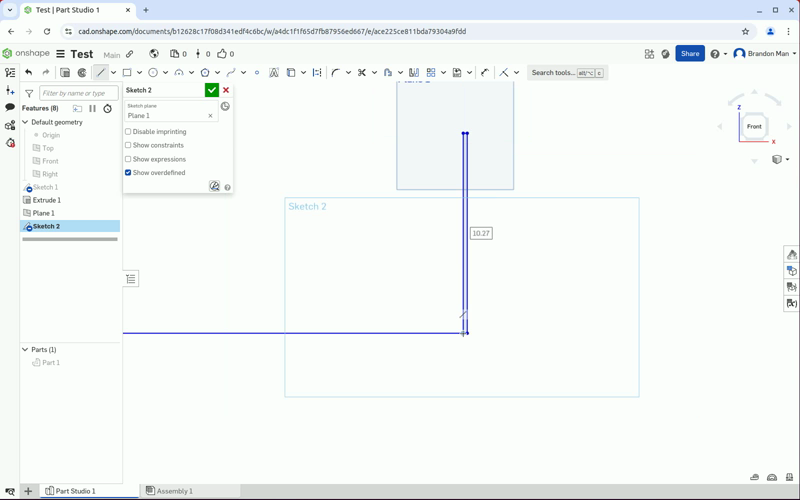
scroll(-6)
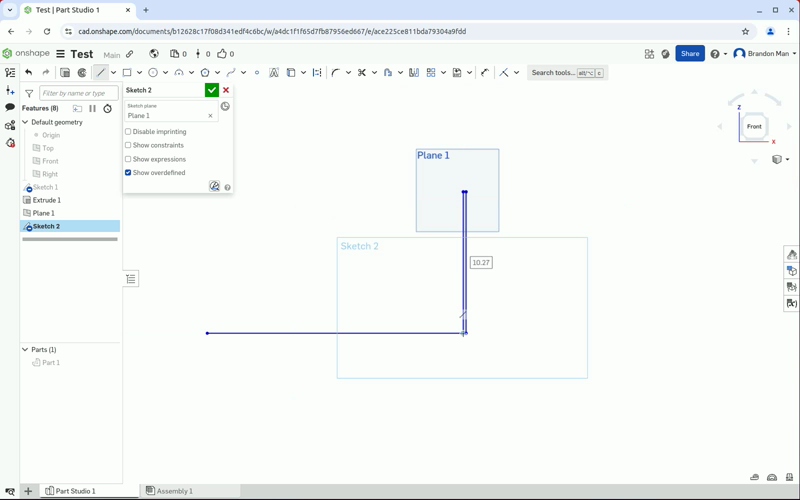
scroll(-6)
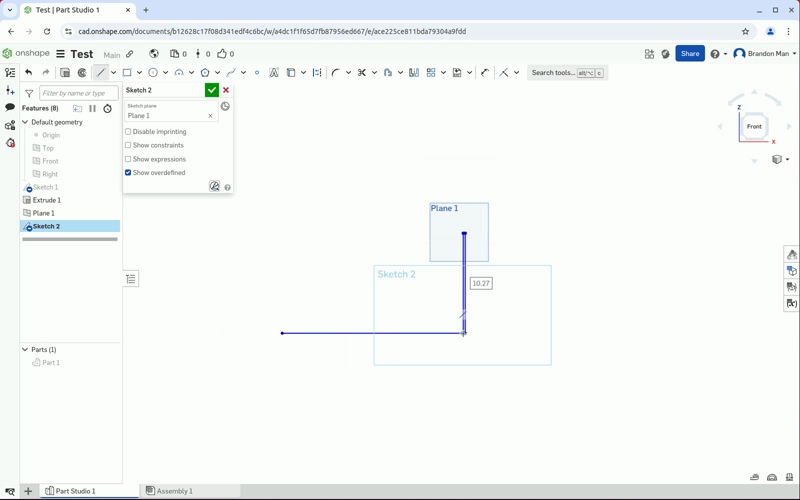
scroll(-6)
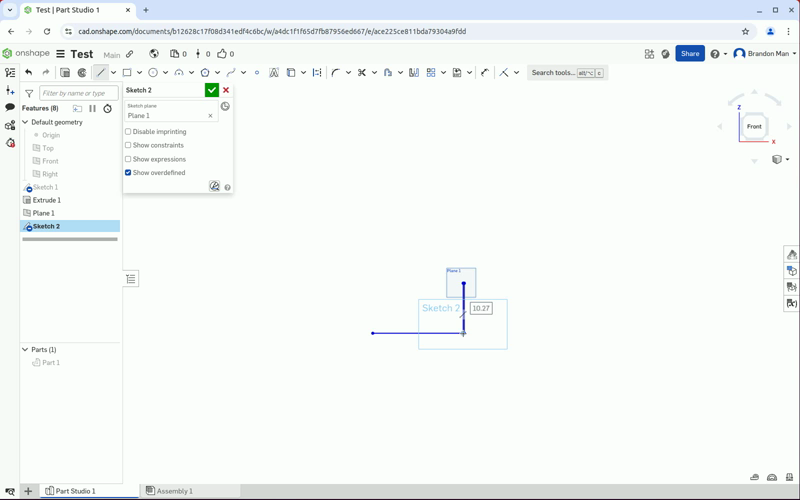
key_up(shift)
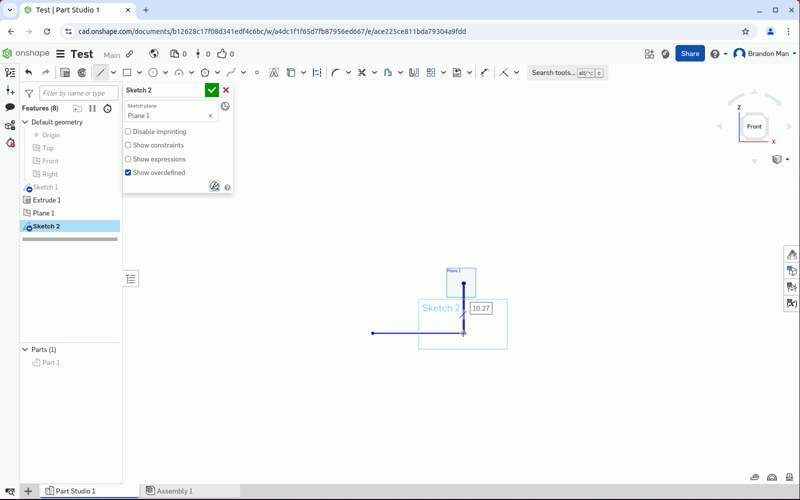
key_down(shift)
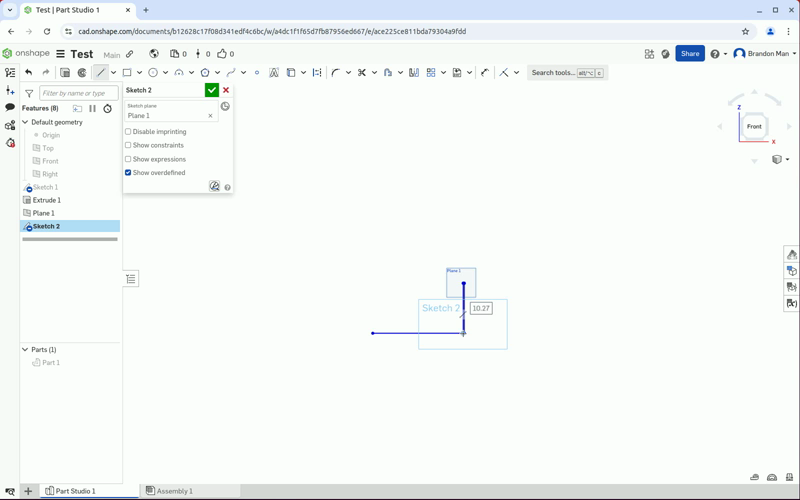
mouse_move(493, 333)
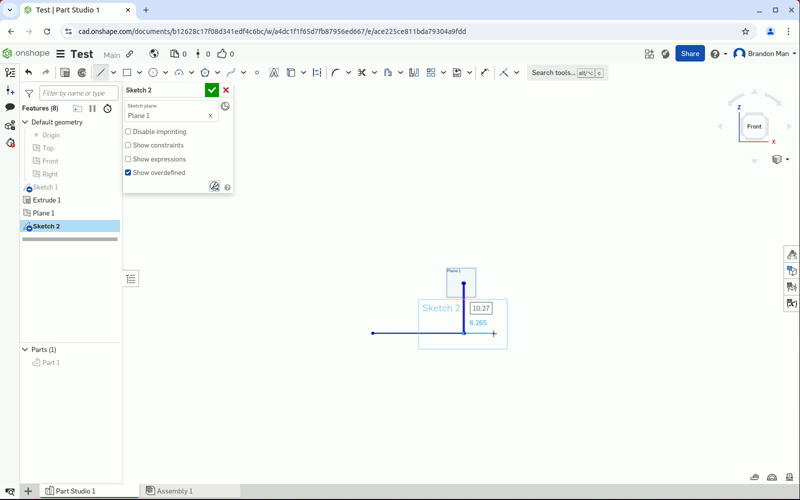
mouse_move(405, 333)
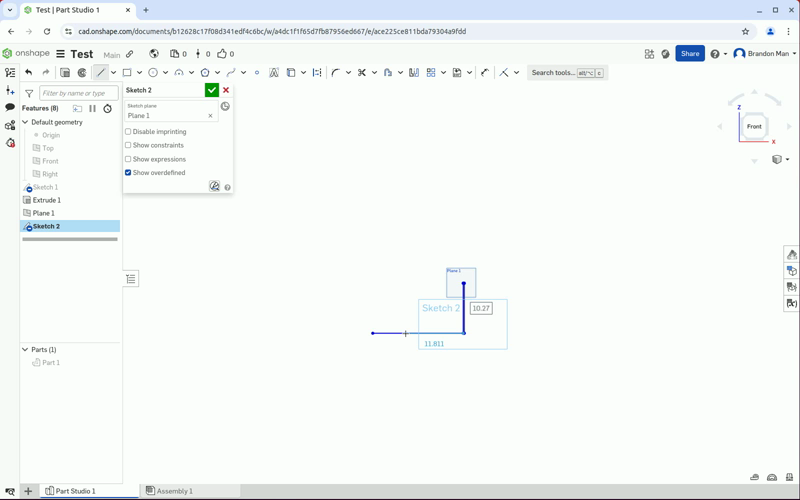
click(405, 333)
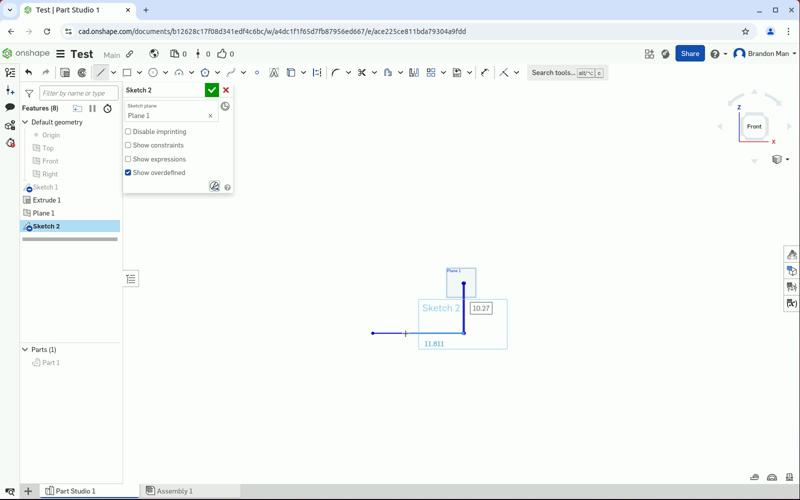
key_up(shift)
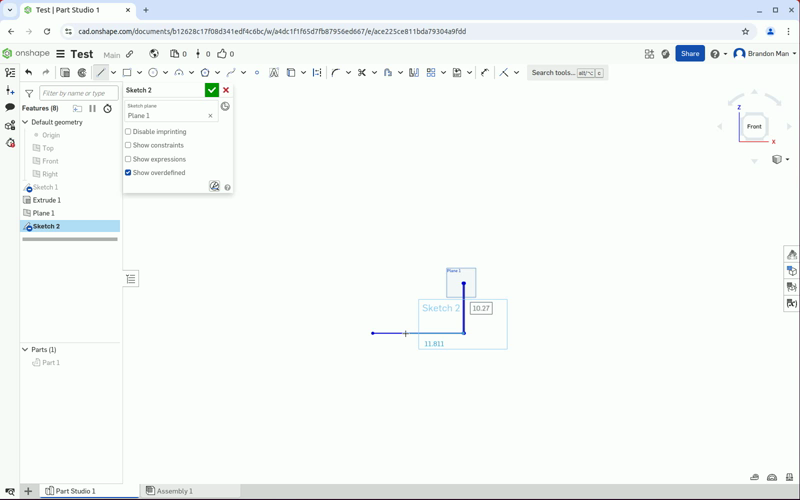
key_down(shift)
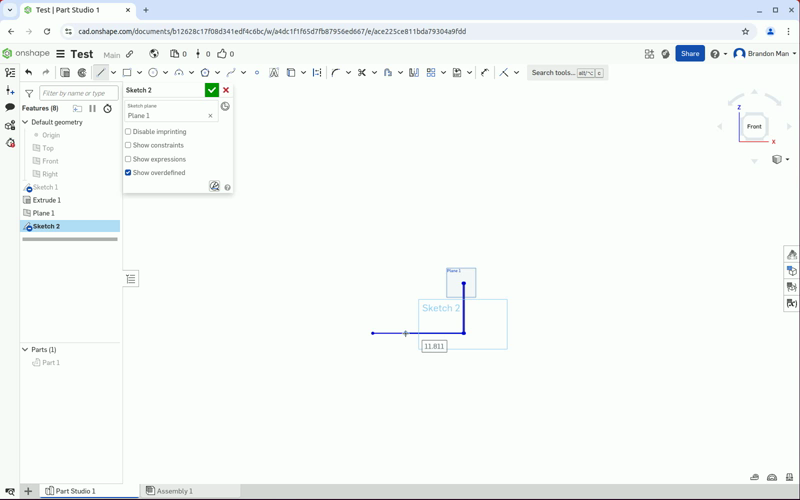
mouse_move(435, 333)
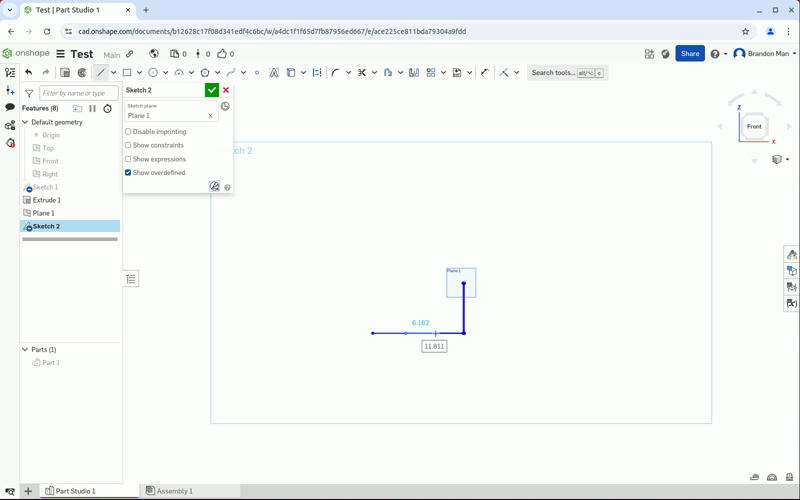
mouse_move(405, 283)
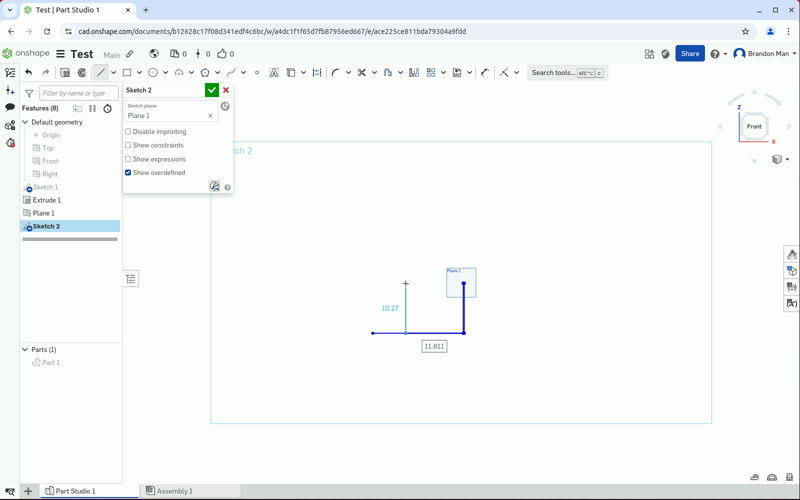
click(405, 283)
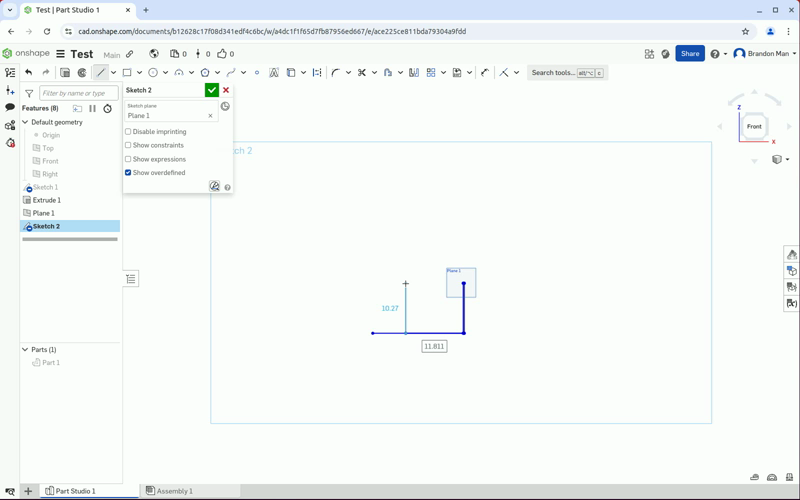
key_up(shift)
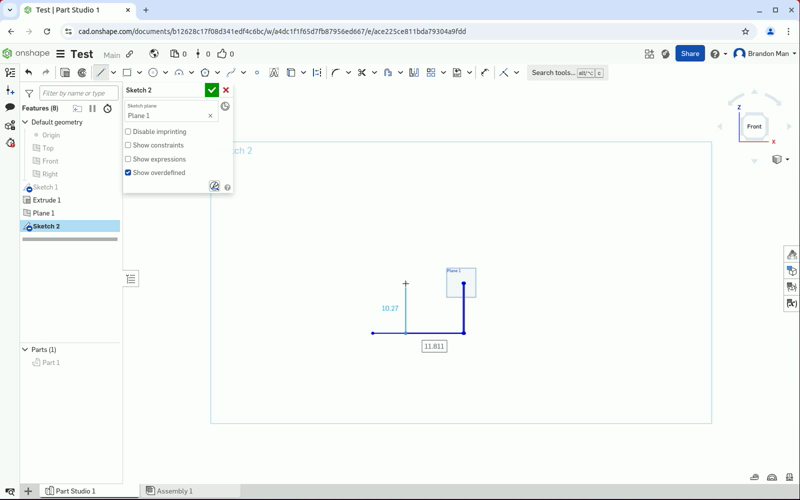
key_down(shift)
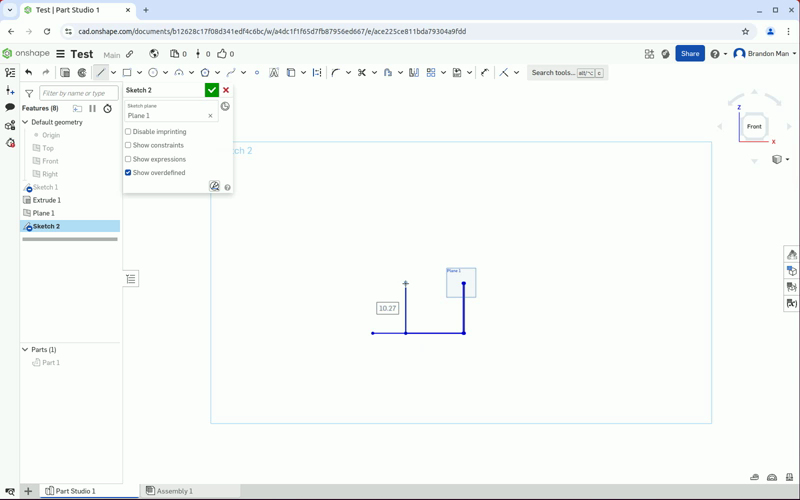
mouse_move(435, 283)
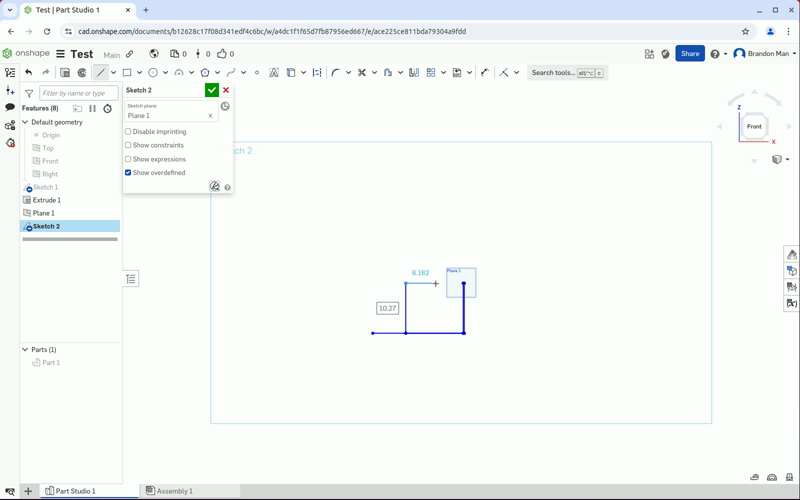
mouse_move(372, 283)
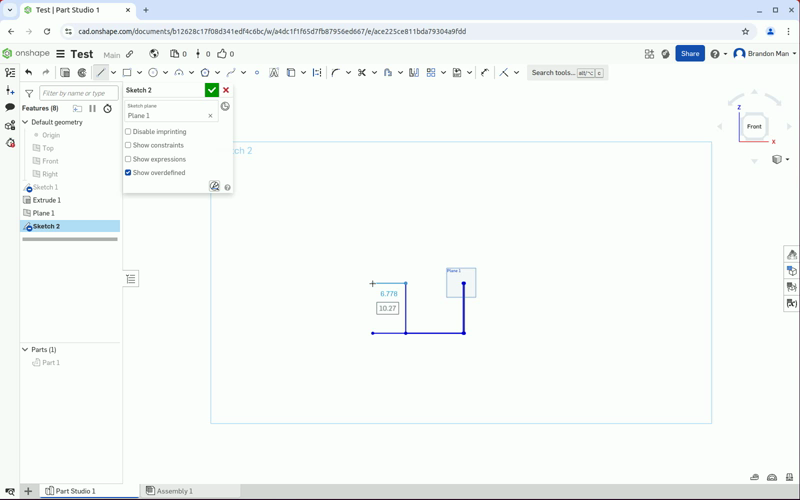
click(372, 283)
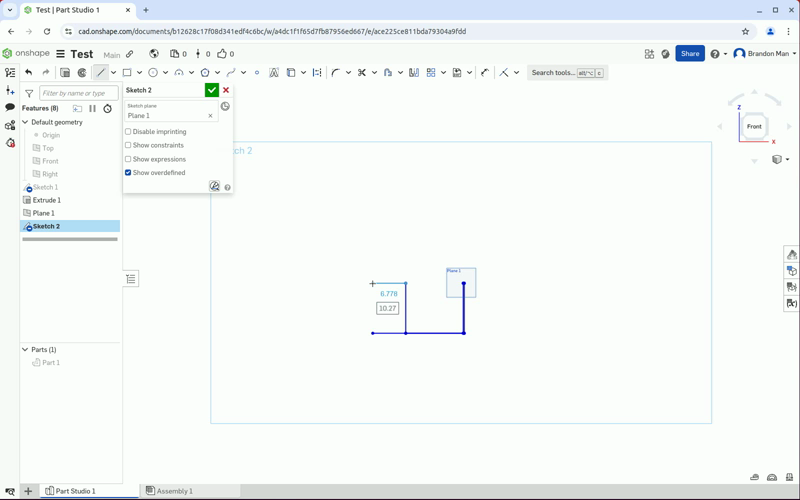
key_up(shift)
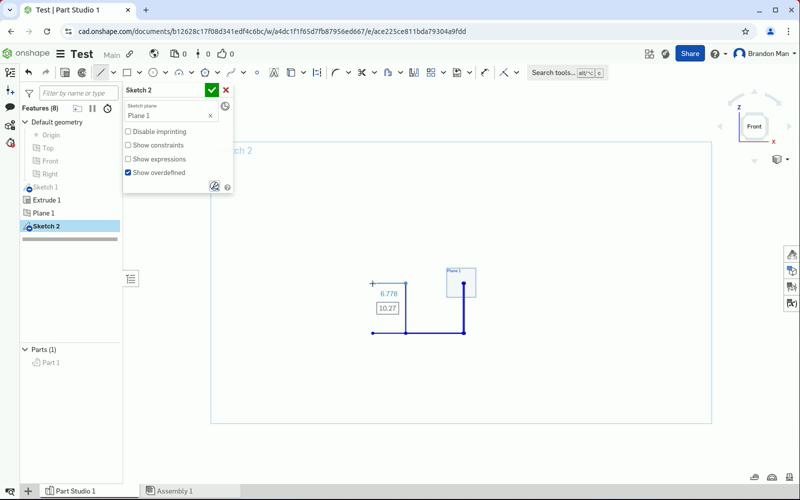
mouse_move(402, 283)
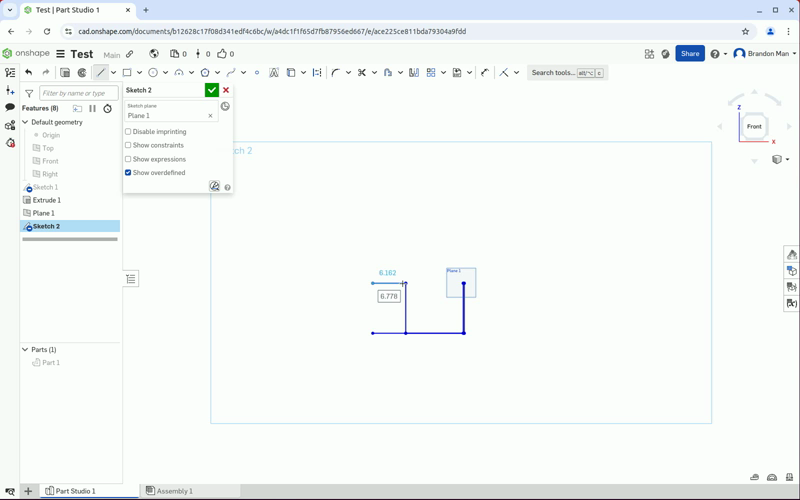
key_down(shift)
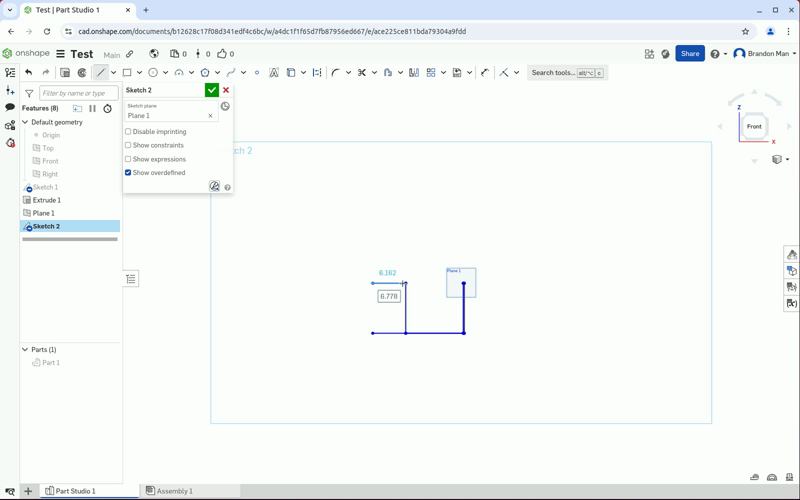
mouse_move(372, 333)
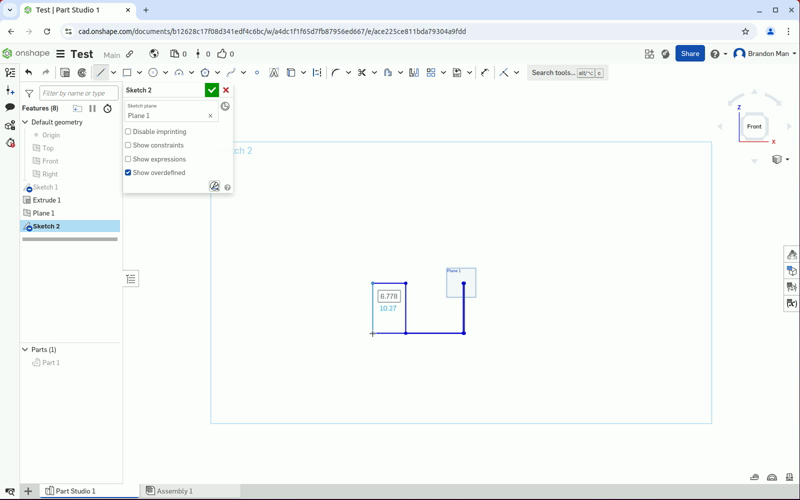
key_up(shift)
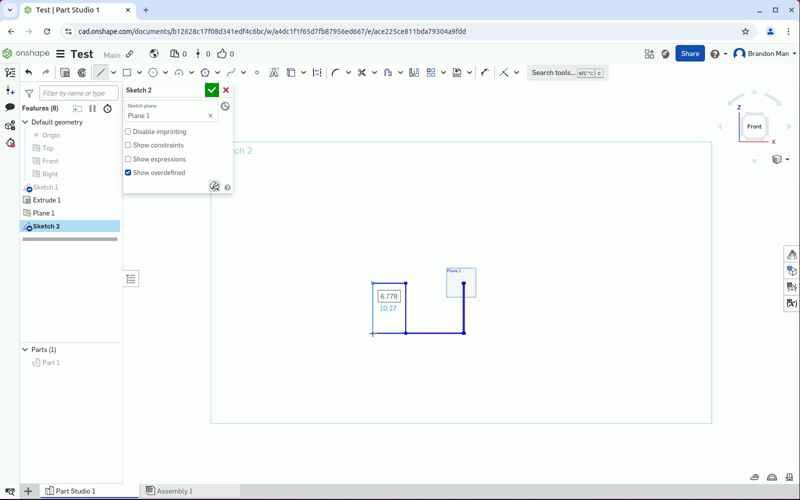
click(372, 333)
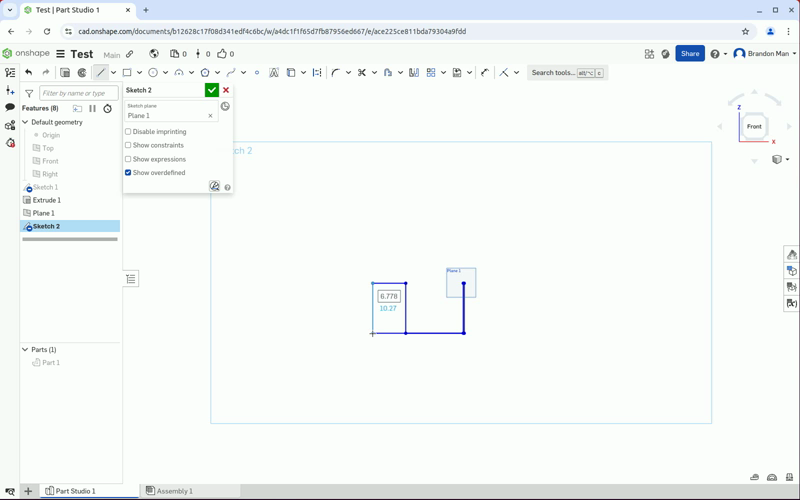
key(esc)
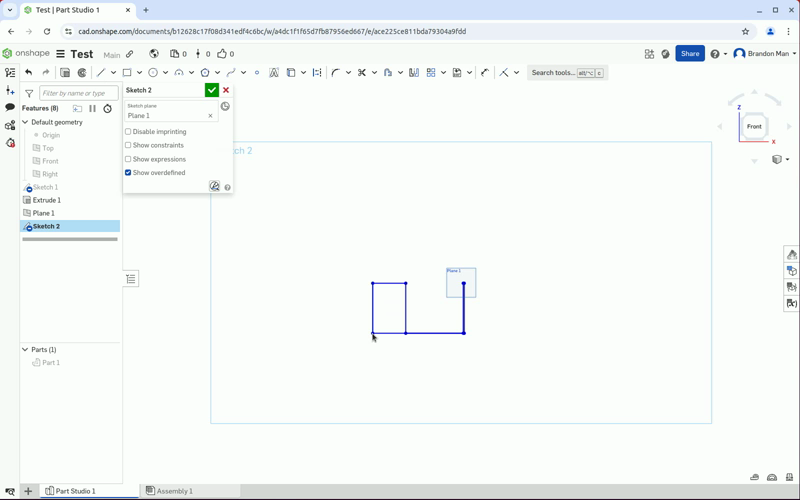
mouse_move(402, 297)
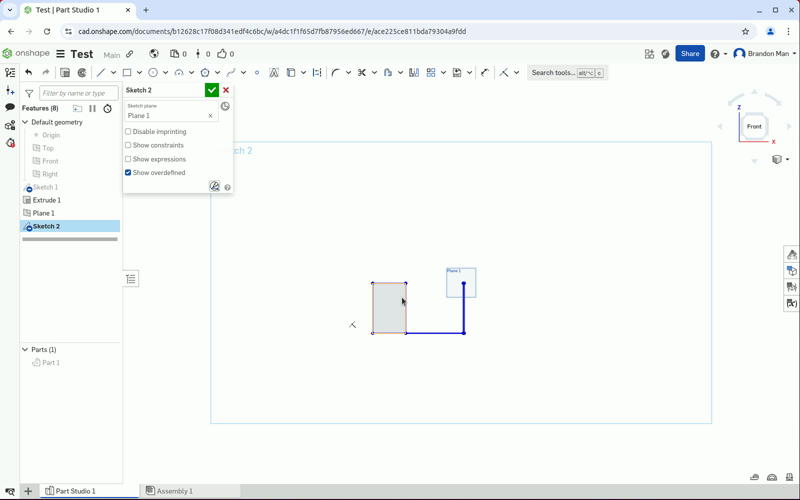
scroll(6)
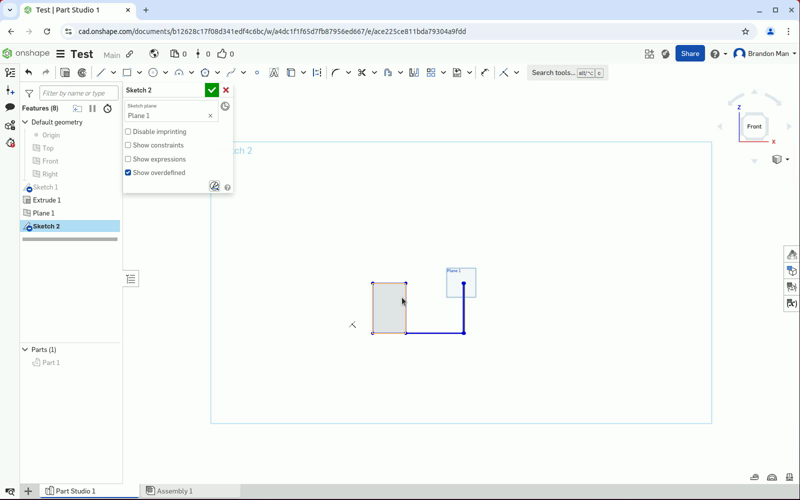
scroll(6)
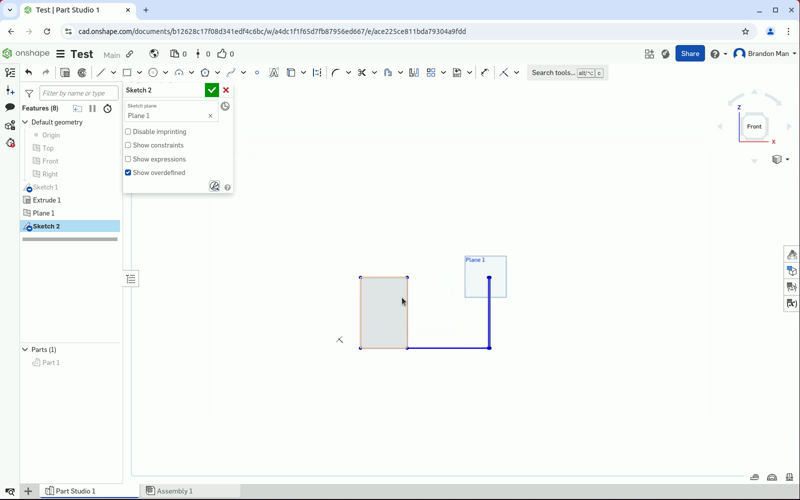
scroll(6)
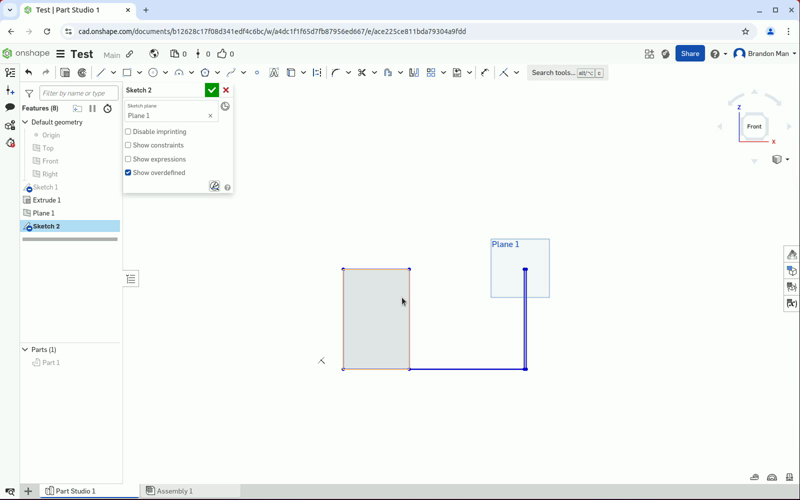
scroll(6)
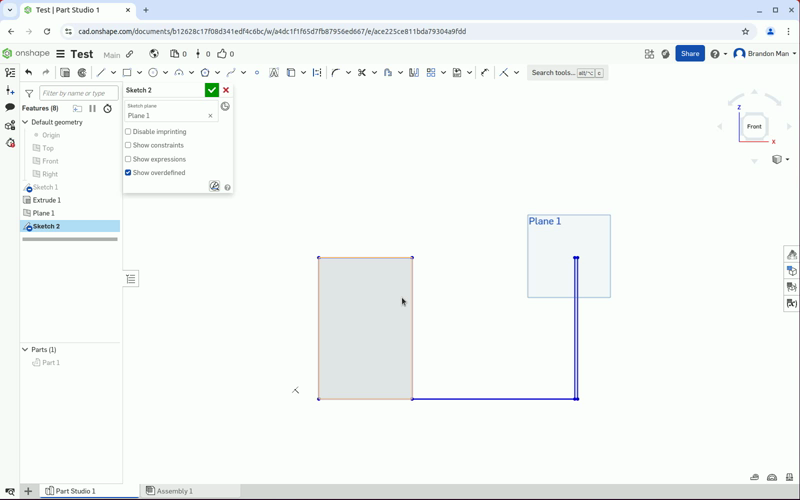
scroll(6)
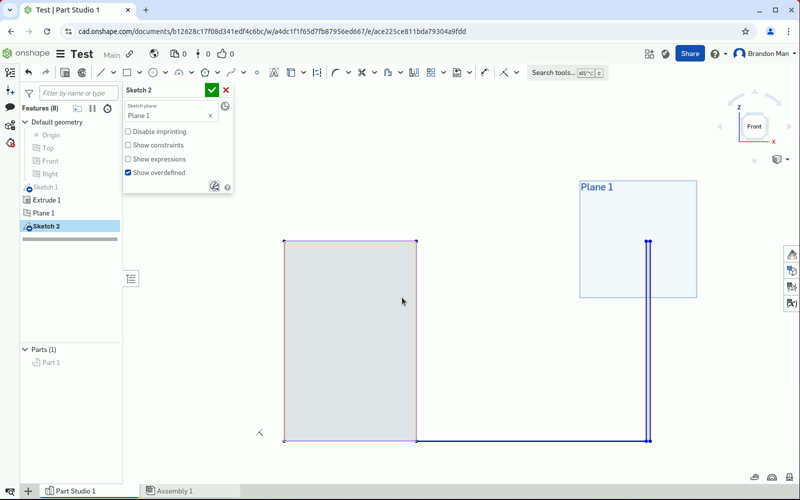
scroll(6)
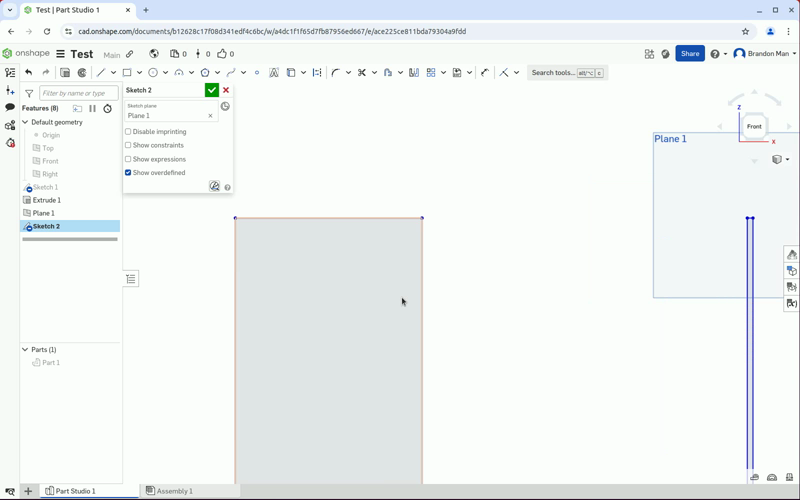
scroll(6)
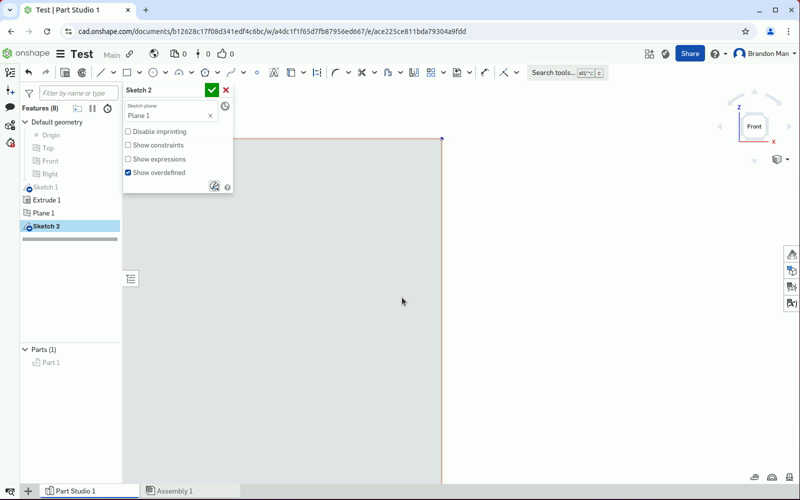
click(402, 297)
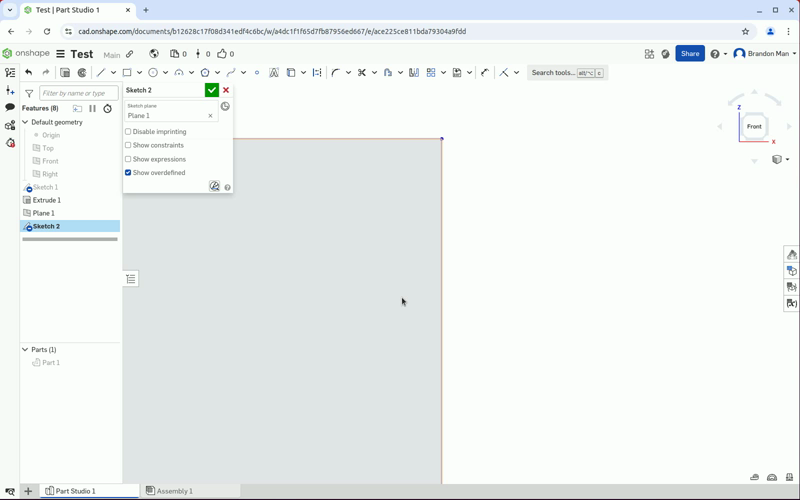
scroll(-6)
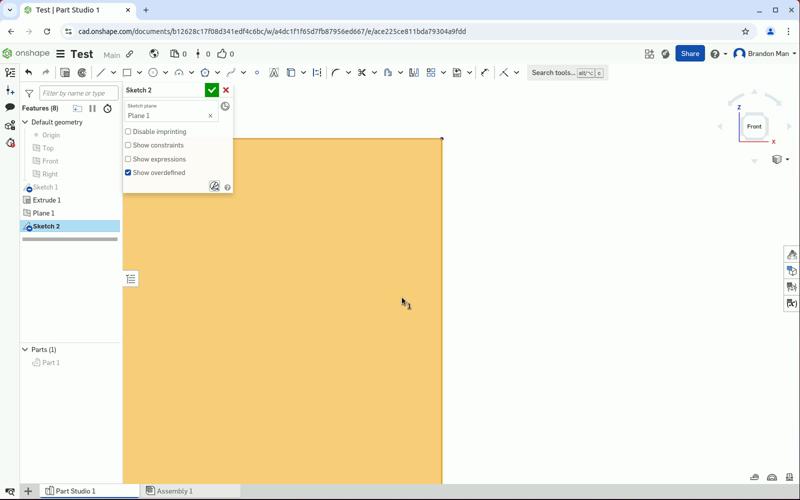
scroll(-6)
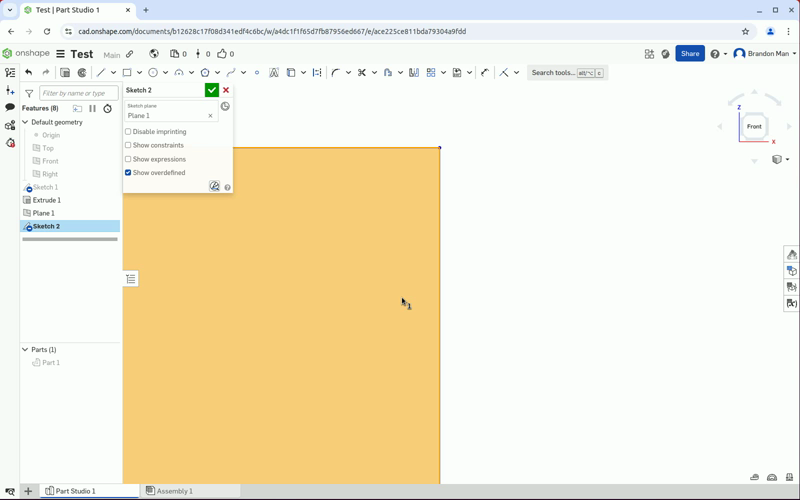
scroll(-6)
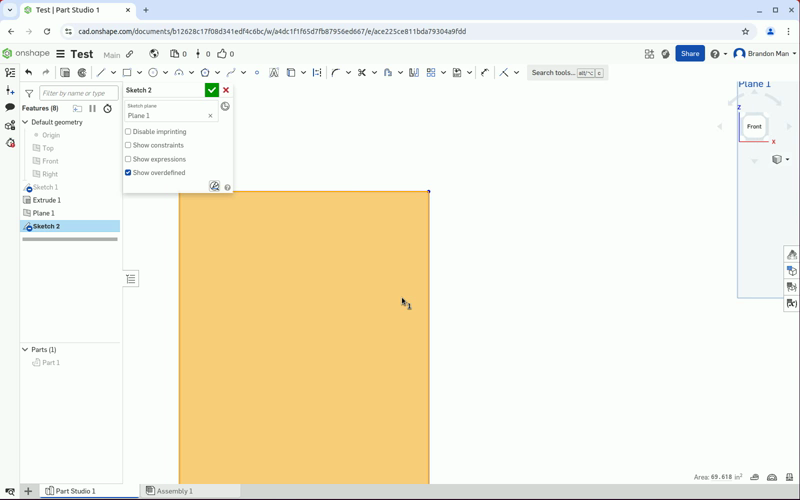
scroll(-6)
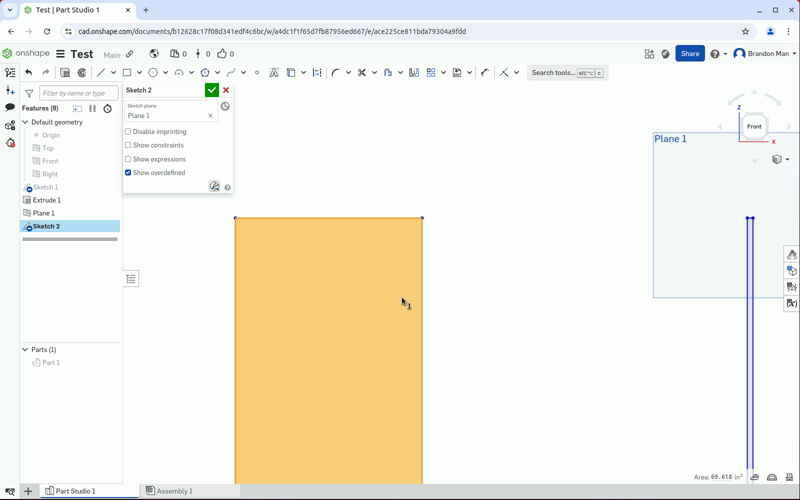
scroll(-6)
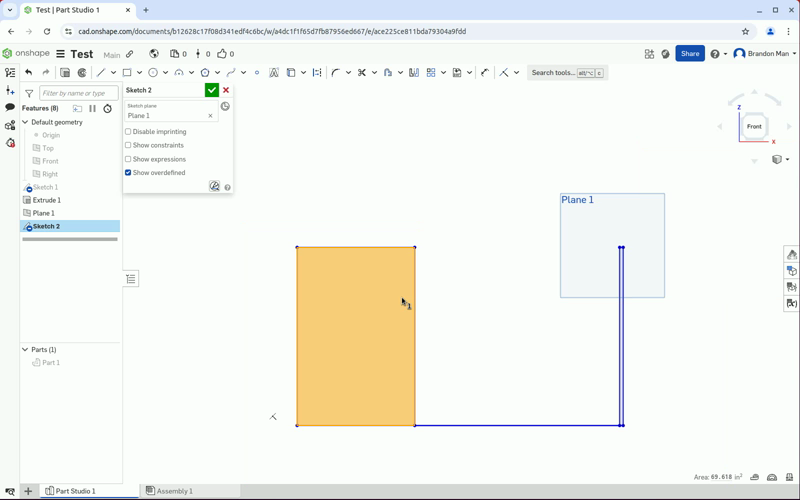
scroll(-6)
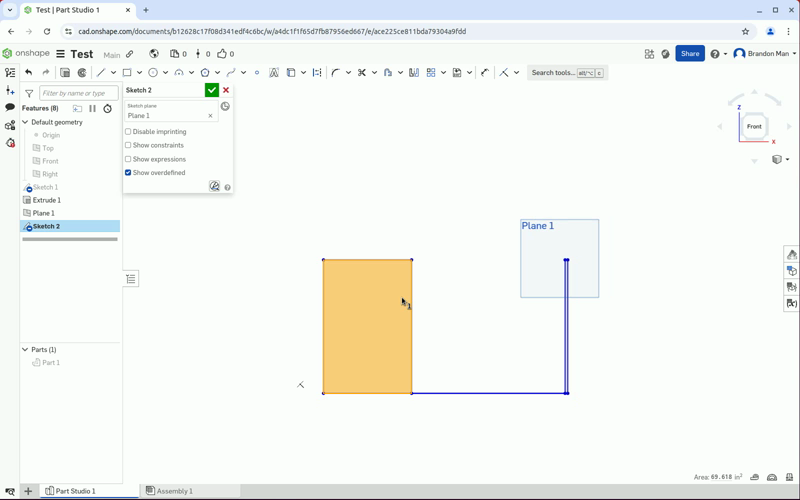
scroll(-6)
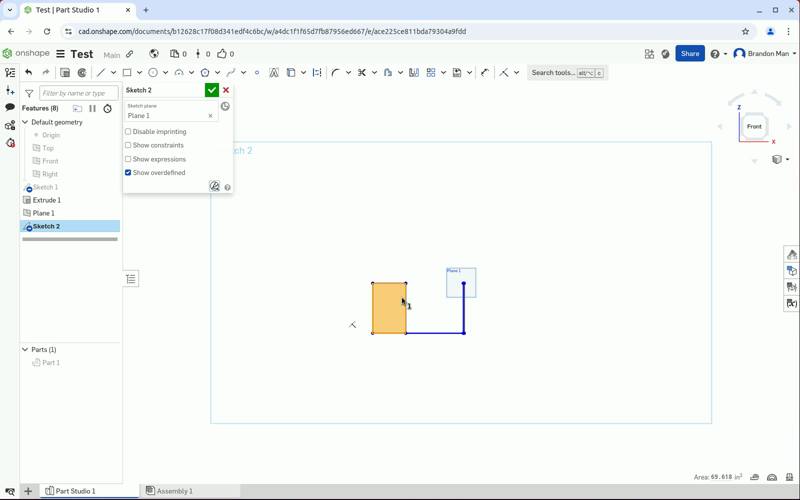
mouse_move(73, 352)
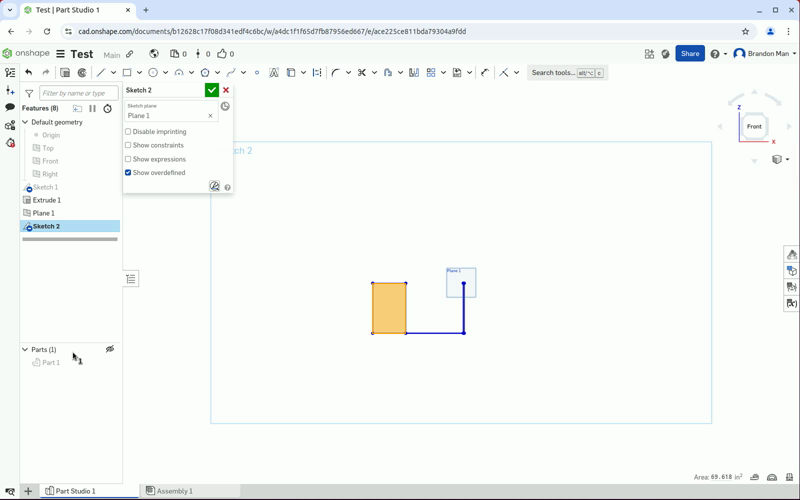
key(shift+y)
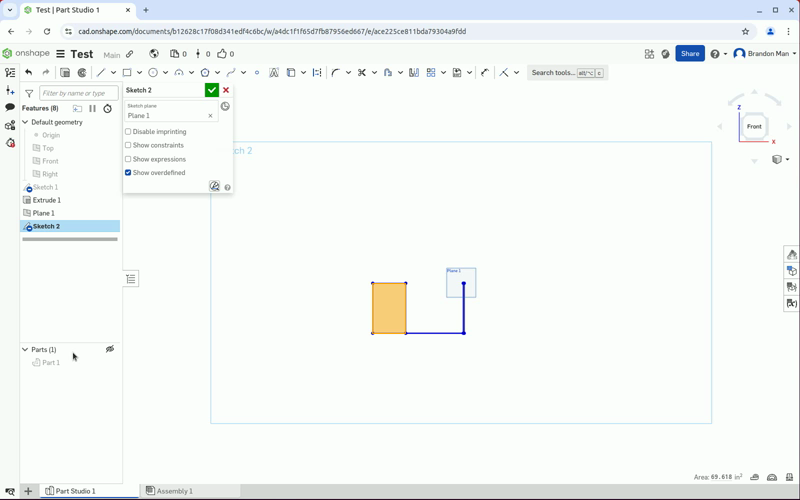
key(shift+e)
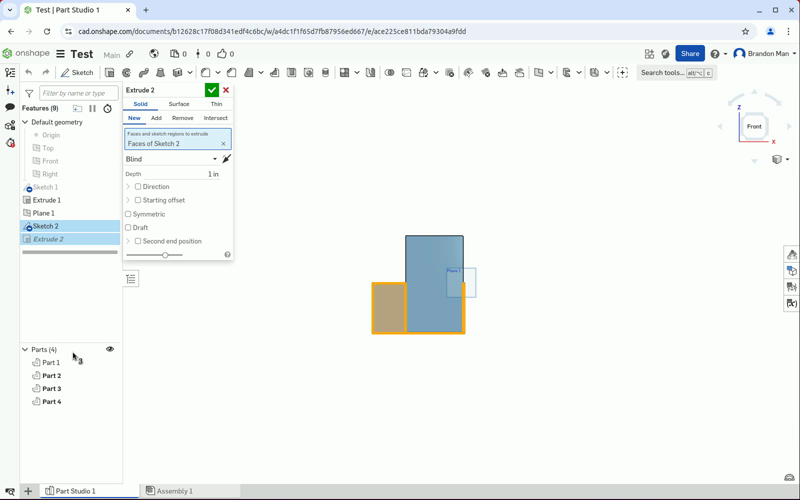
mouse_move(143, 106)
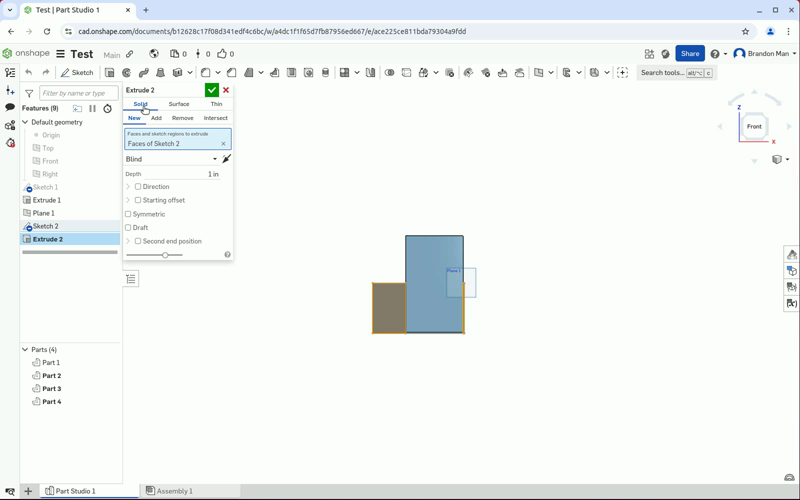
click(143, 106)
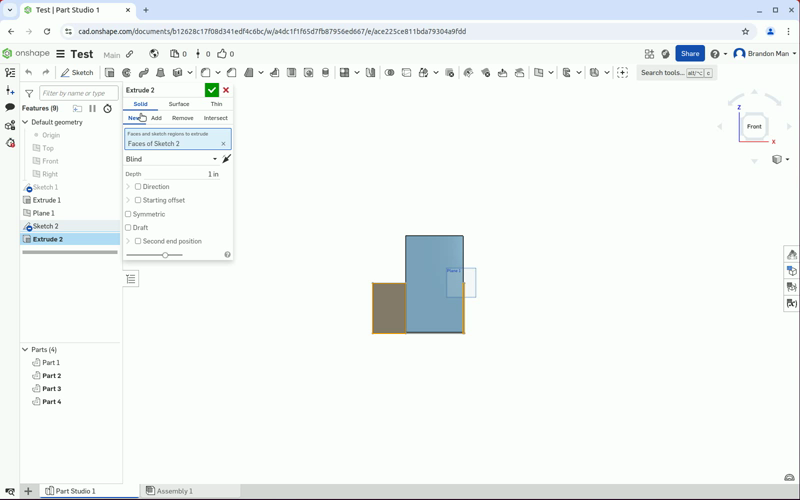
mouse_move(137, 120)
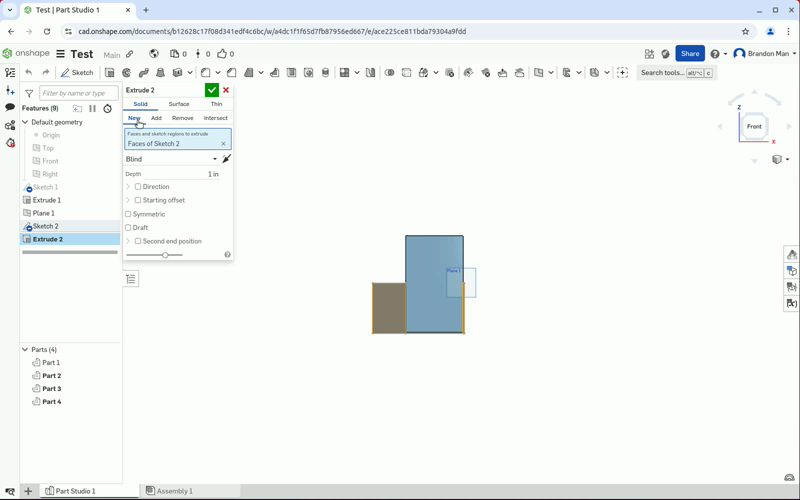
click(137, 120)
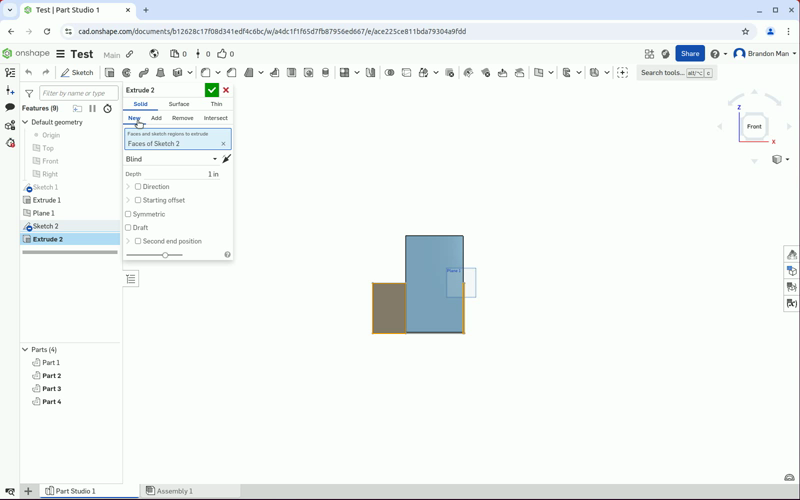
key(tab, 4)
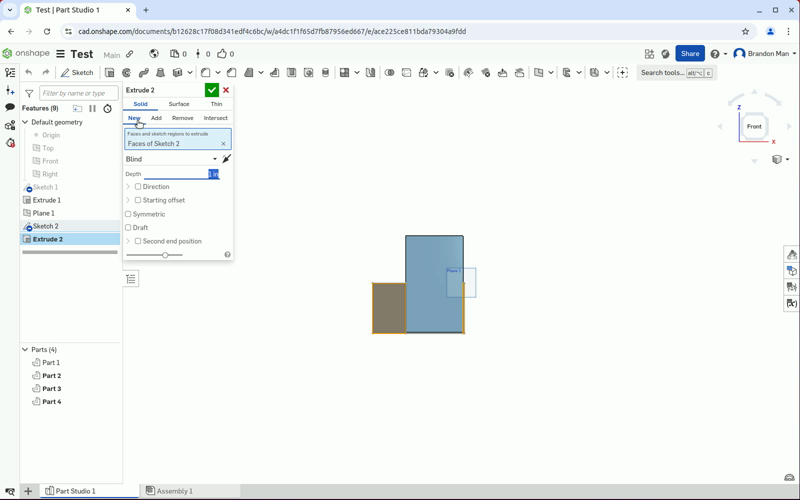
text(7.703)
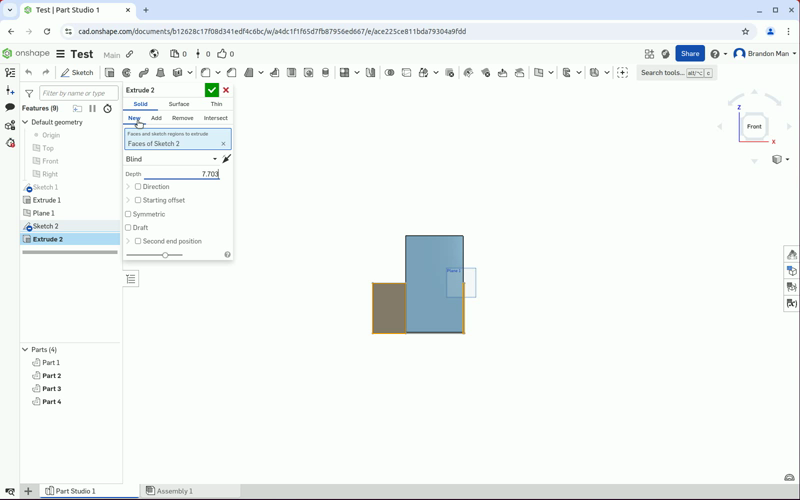
key(enter)
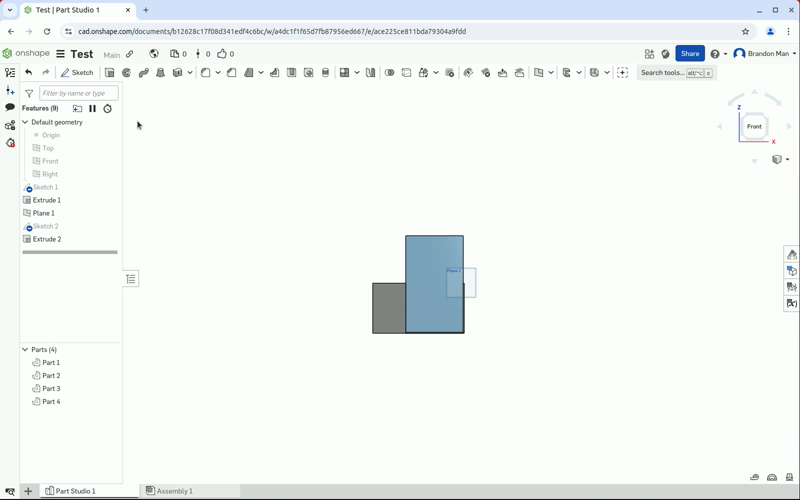
key(shift+h)
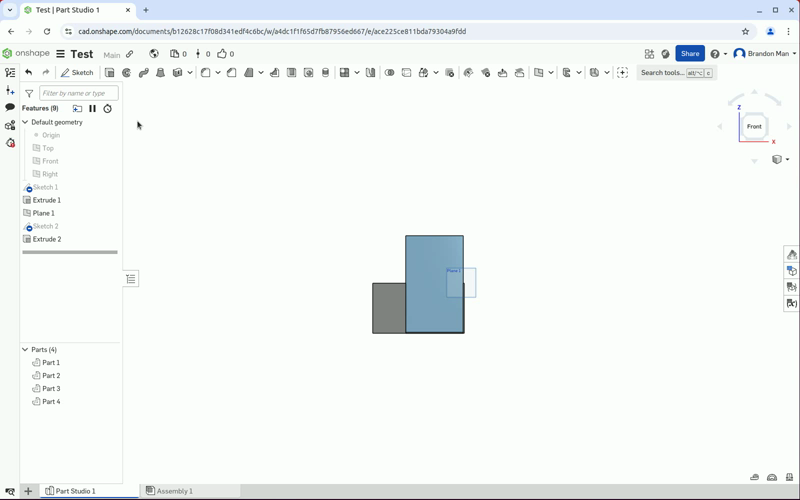
key(shift+h)
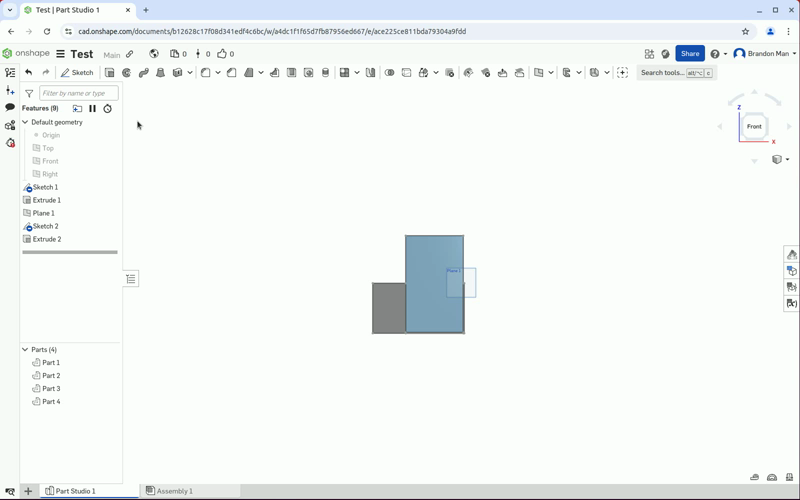
key(shift+7)
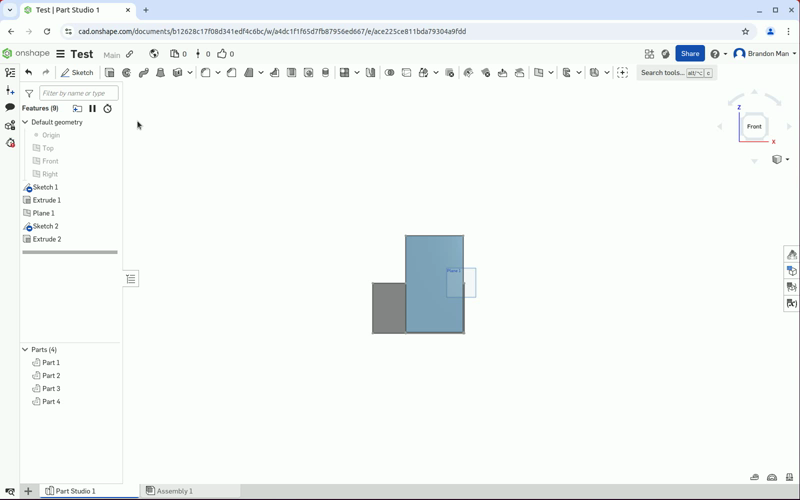
key(left, 2)
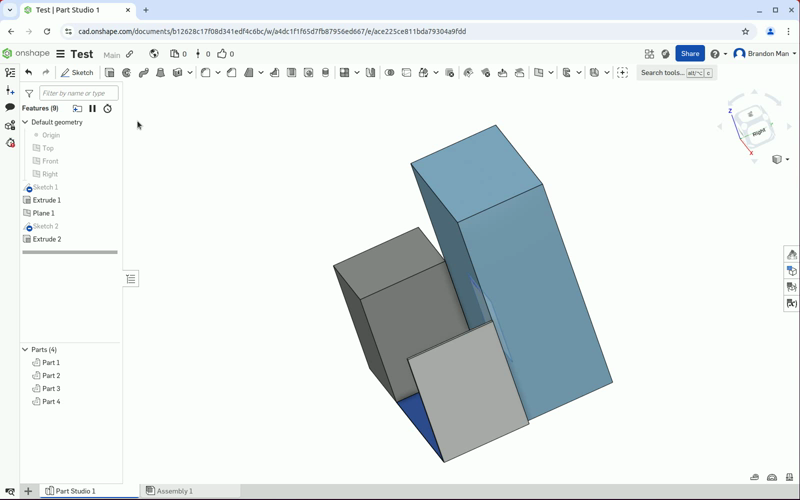
key(down, 2)
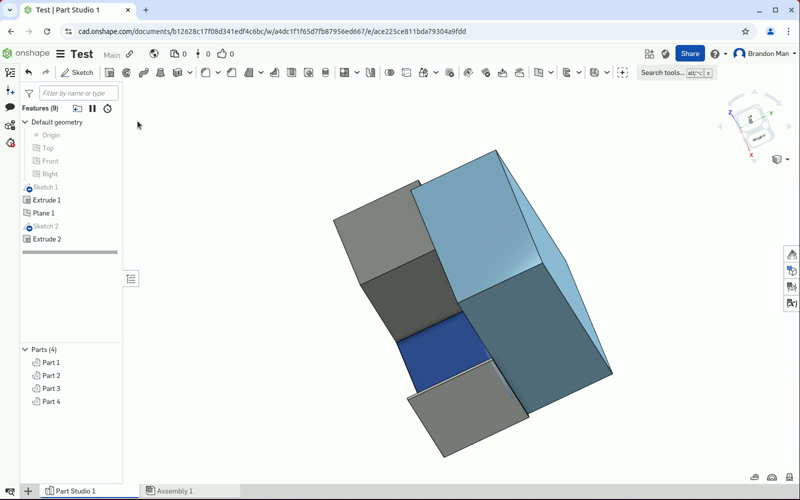
key(up, 2)
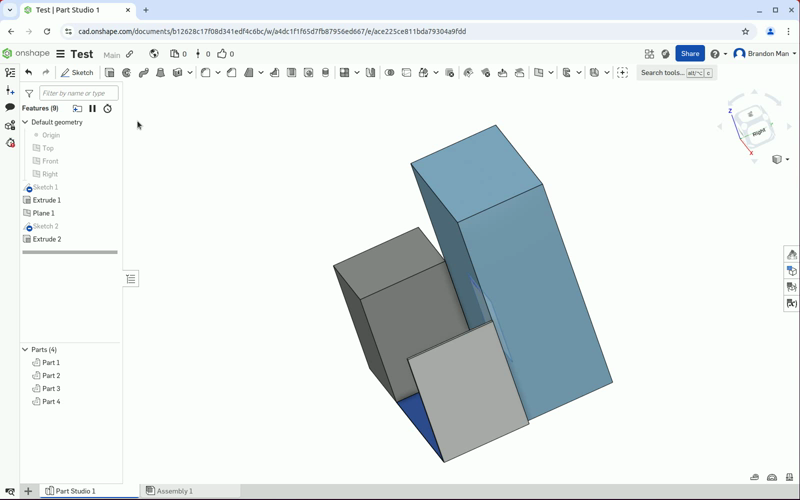
key(right, 2)
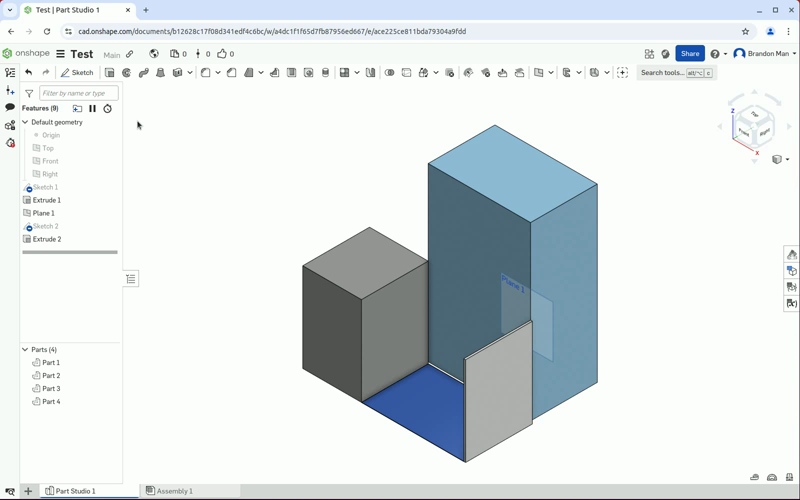
mouse_move(73, 189)
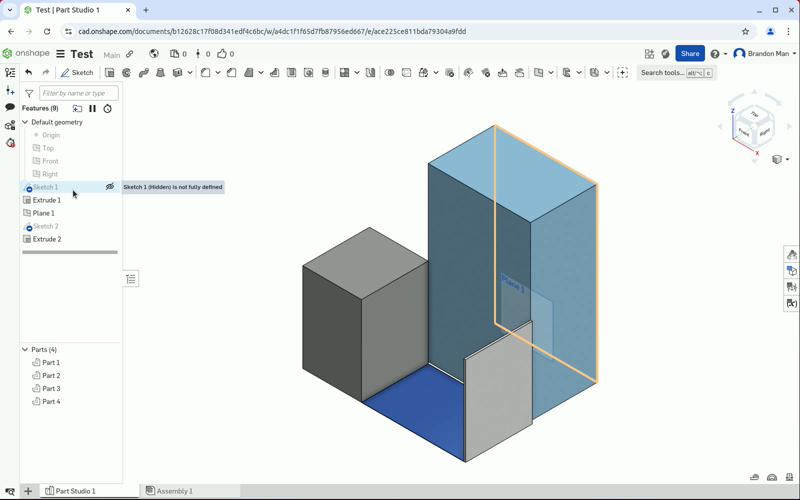
click(73, 189)